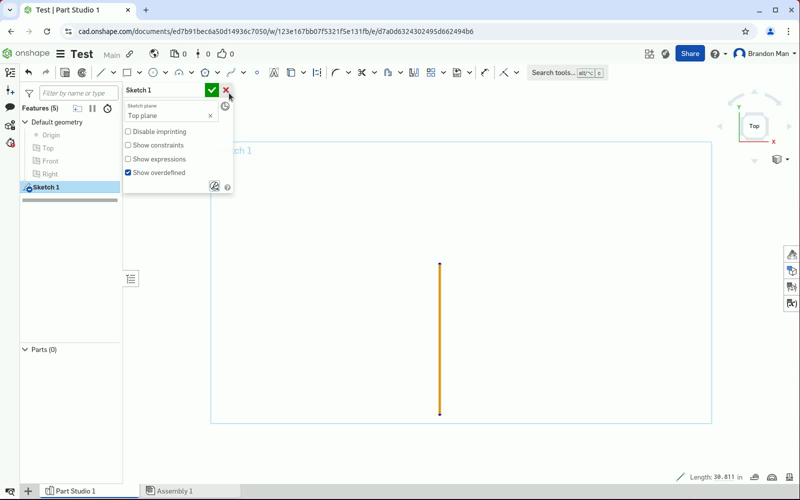
key(shift+h)
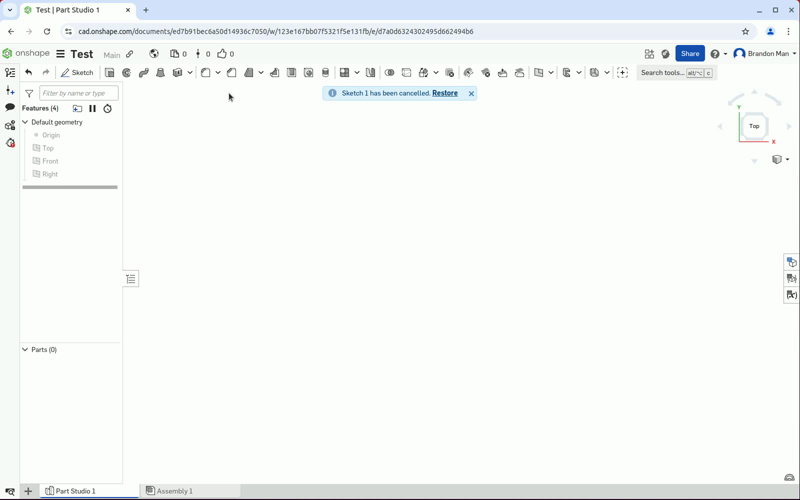
mouse_move(73, 352)
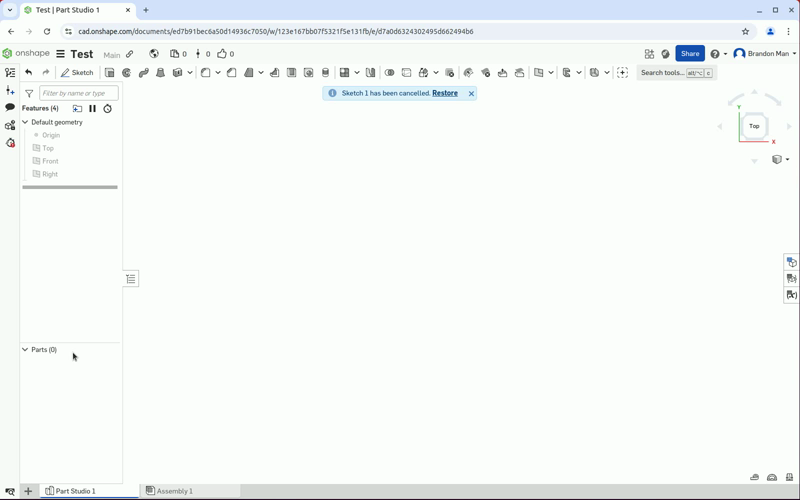
key(y)
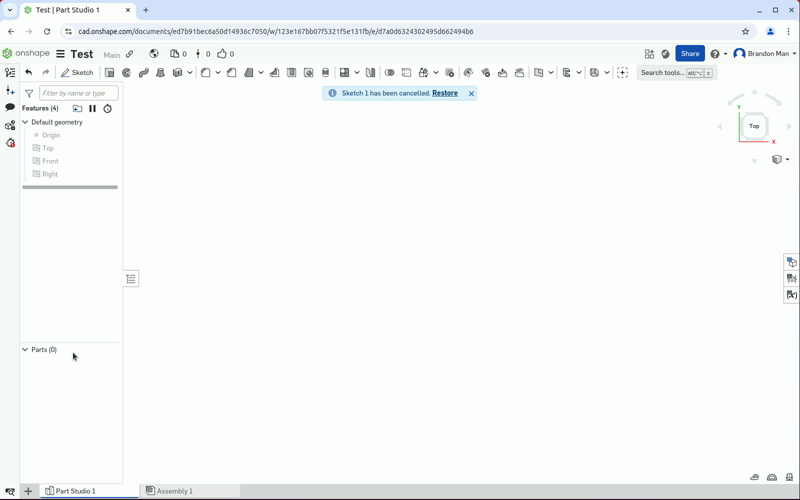
key(shift+p)
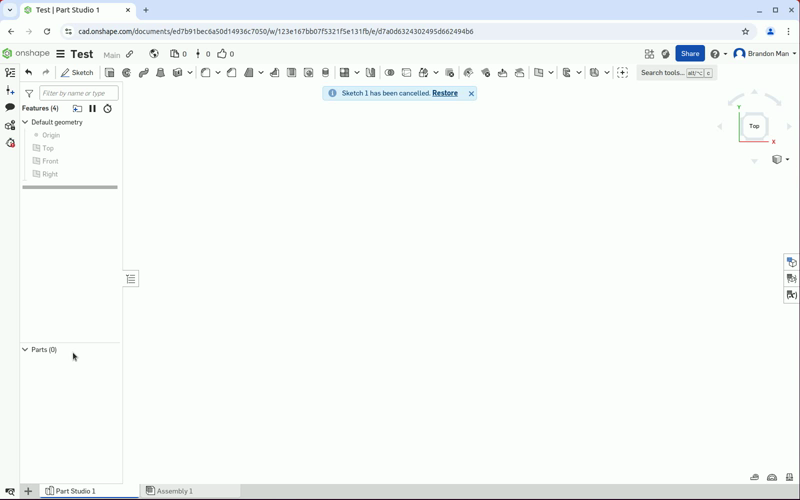
key(space)
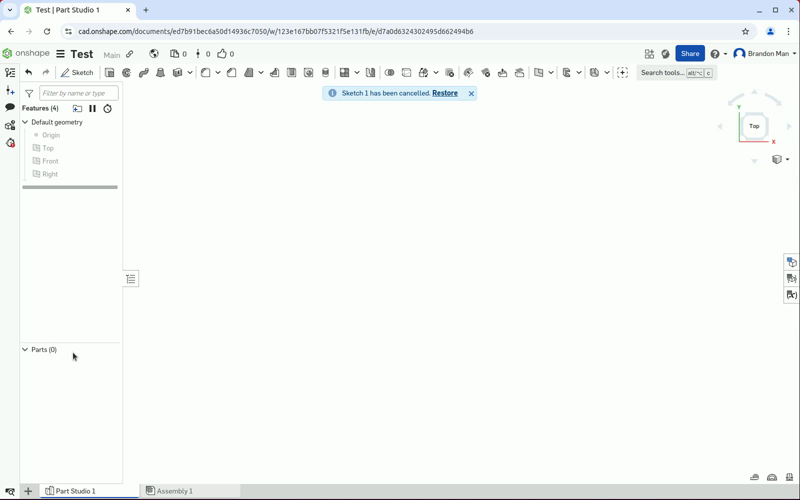
key_down(shift)
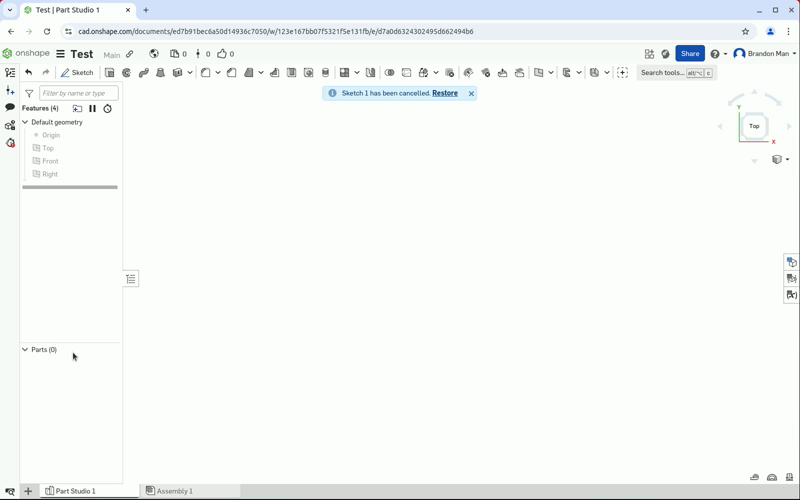
key(up)
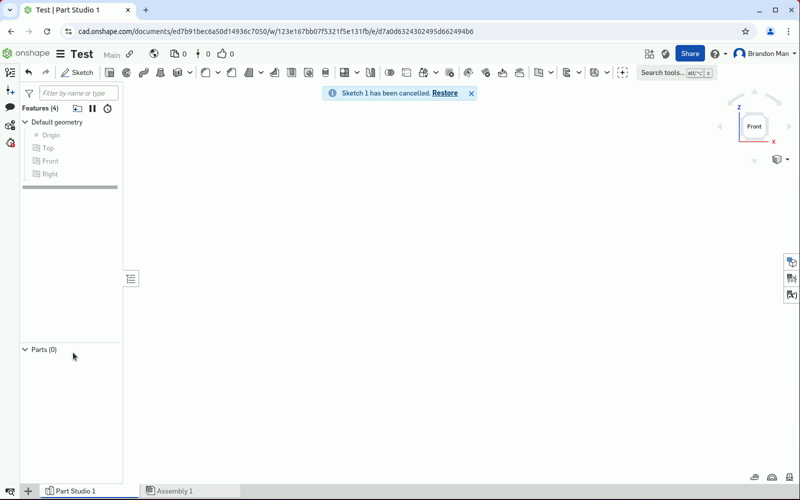
key_up(shift)
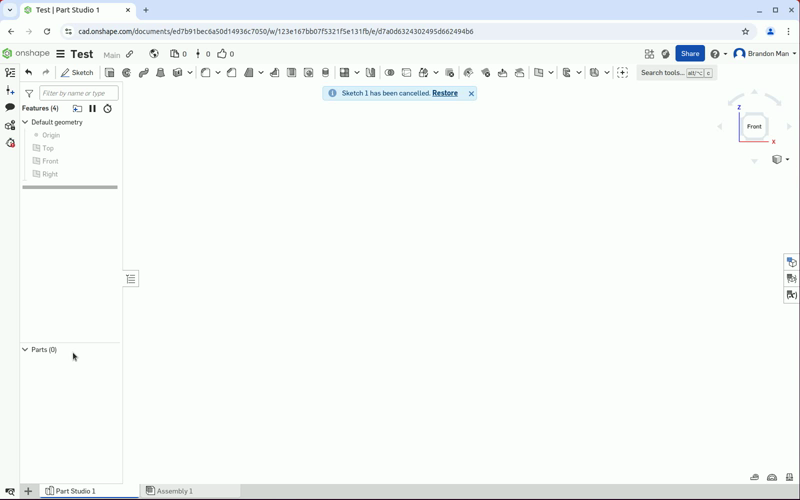
mouse_move(73, 352)
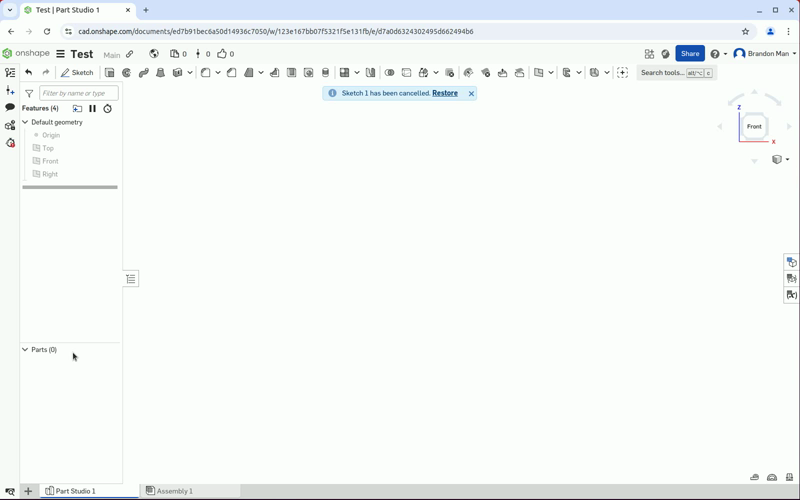
key(shift+y)
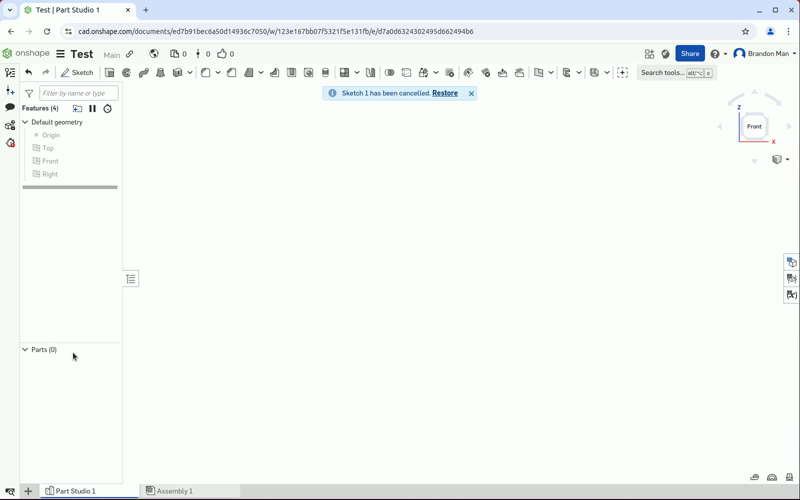
key(shift+s)
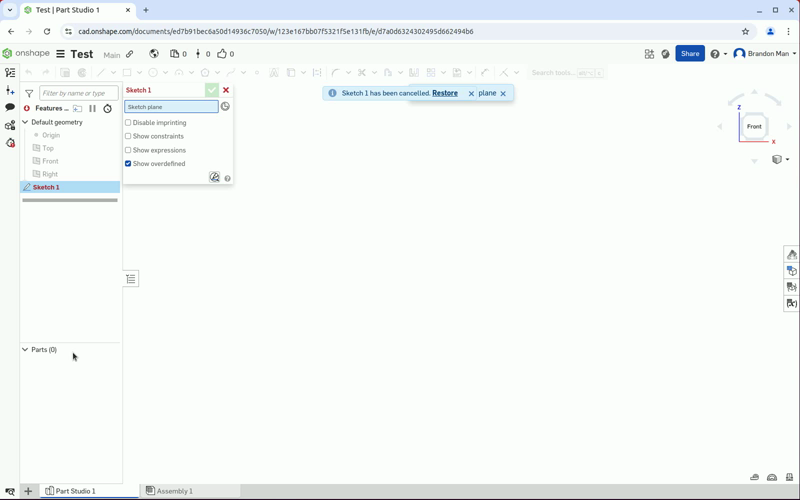
mouse_move(73, 163)
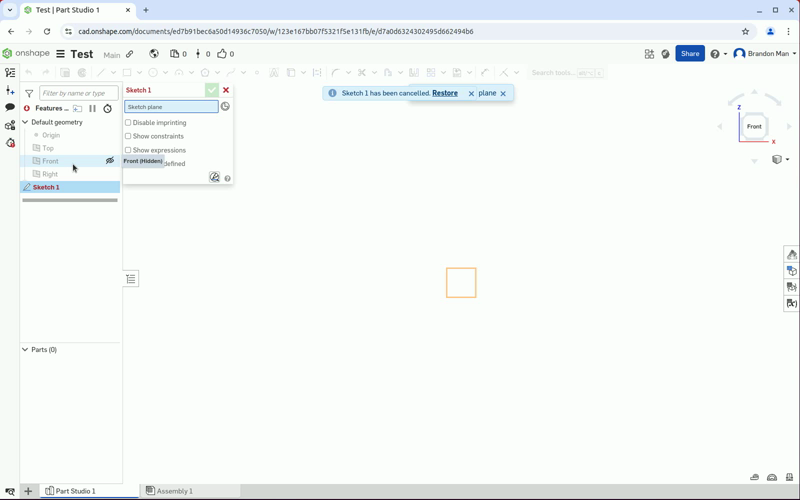
click(73, 163)
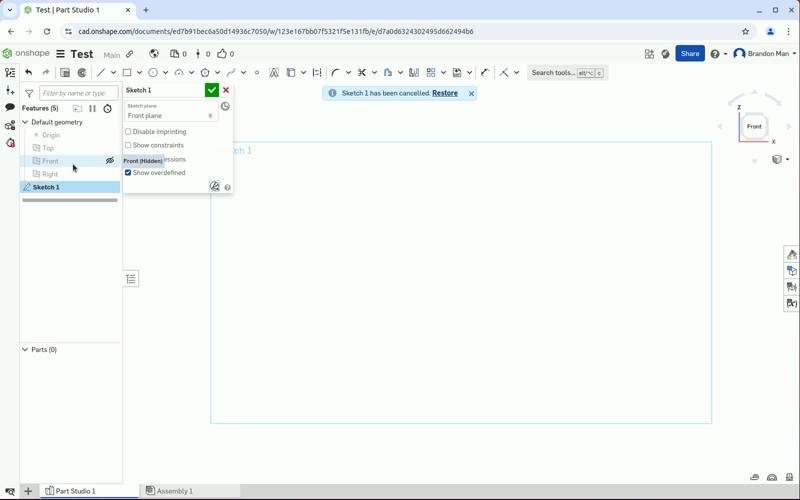
mouse_move(73, 352)
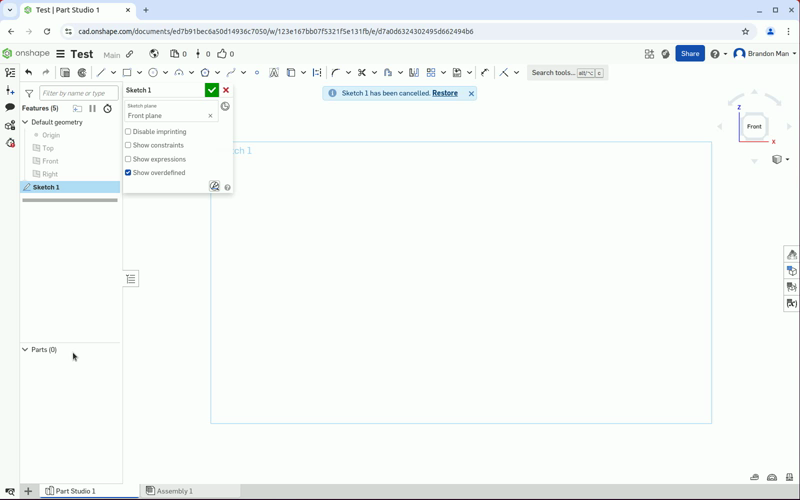
key(y)
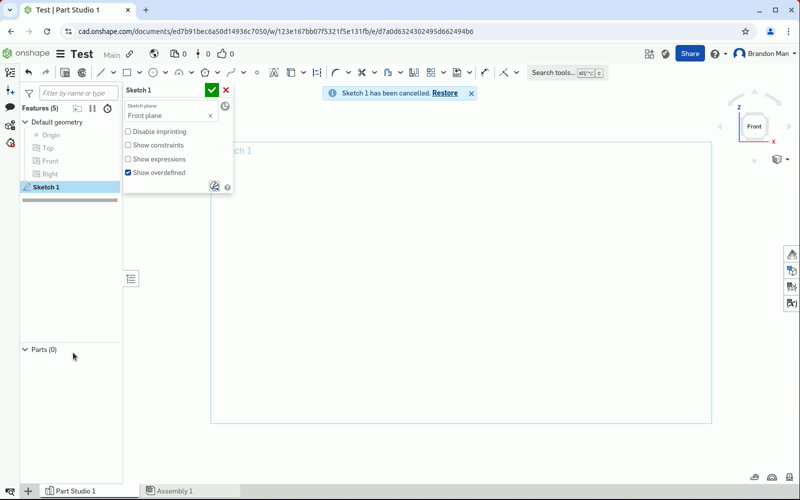
key(l)
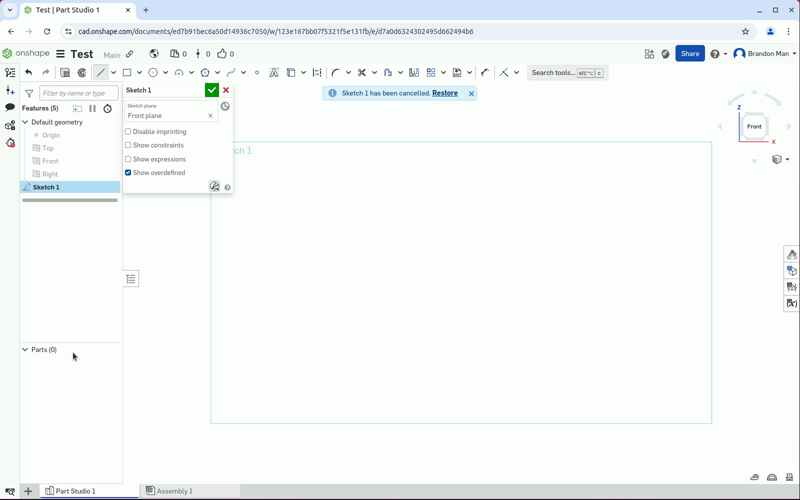
key_down(shift)
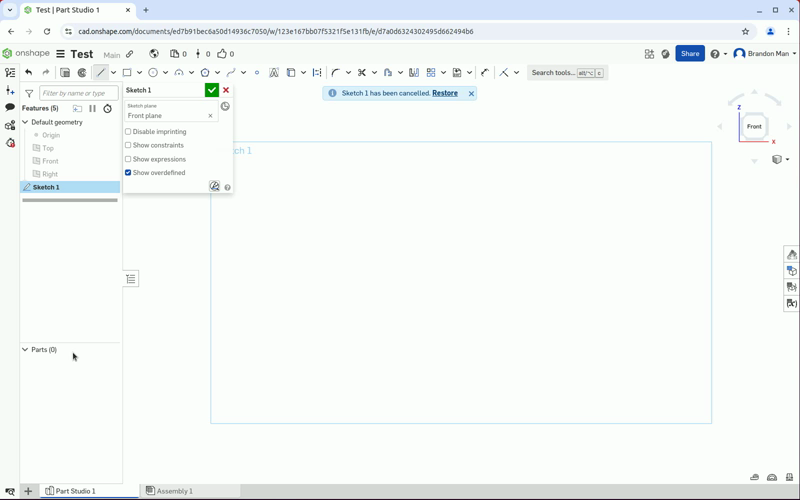
mouse_move(348, 395)
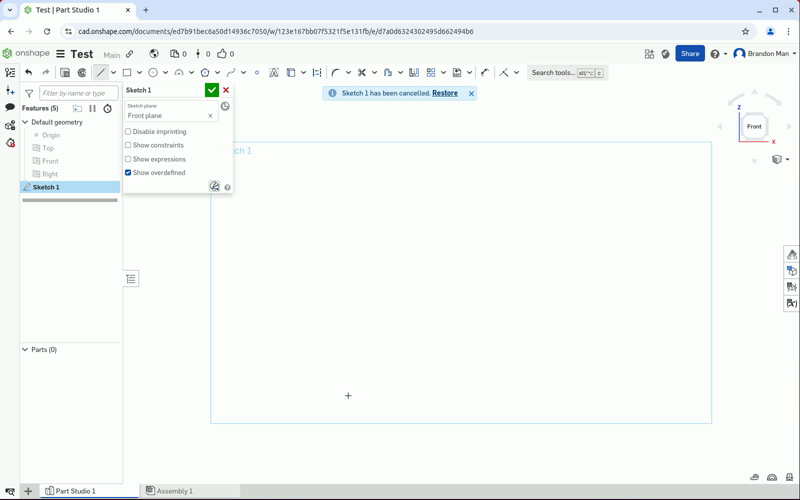
click(348, 395)
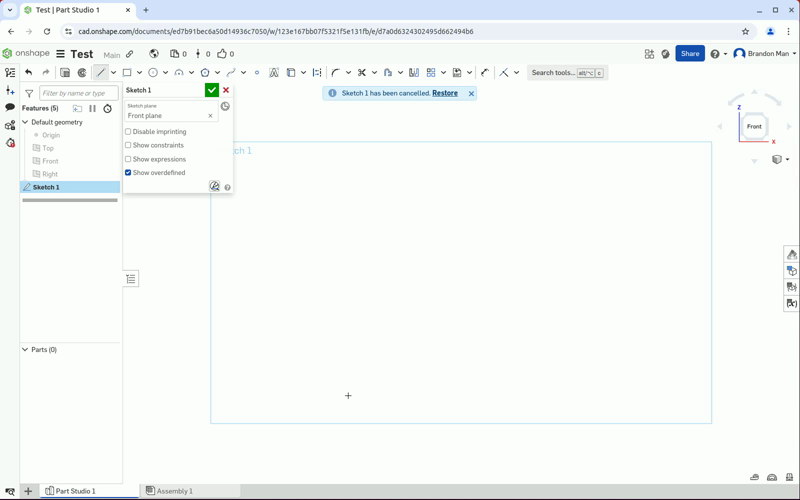
key_up(shift)
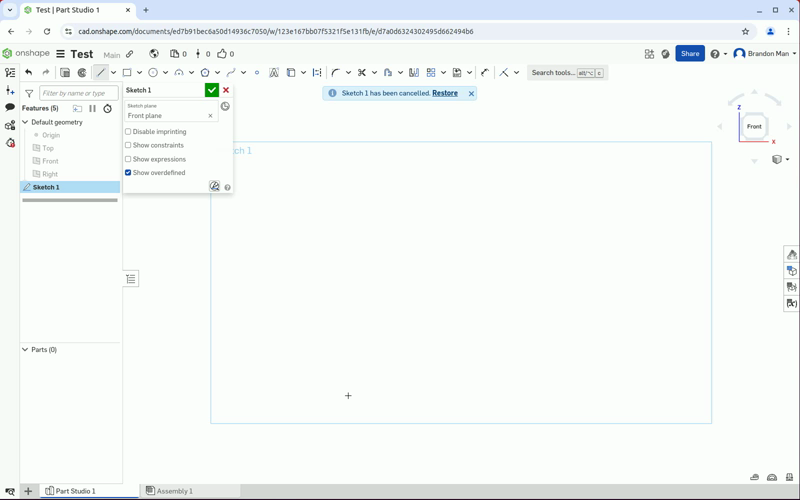
key_down(shift)
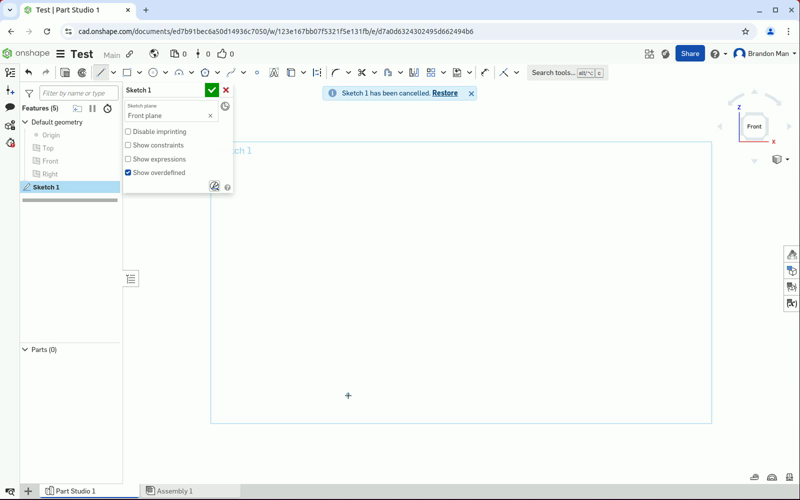
mouse_move(460, 395)
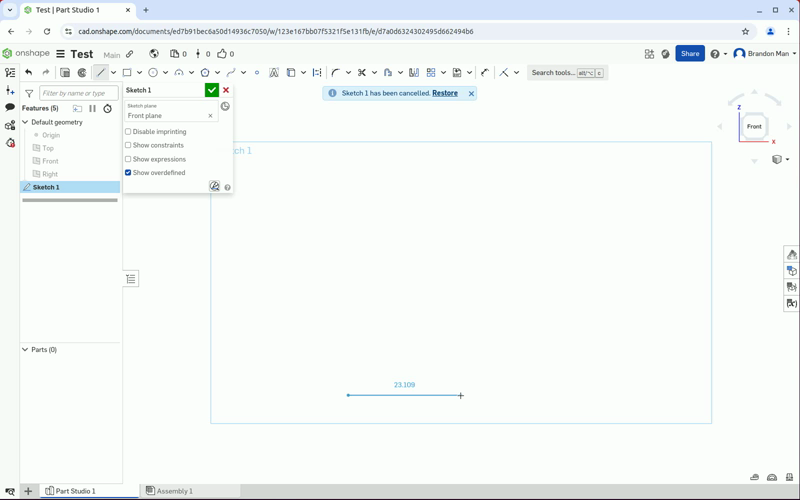
click(460, 395)
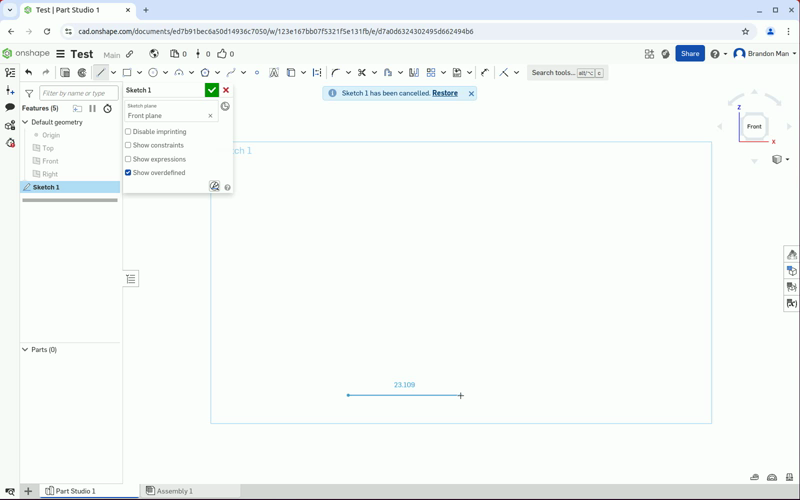
key_up(shift)
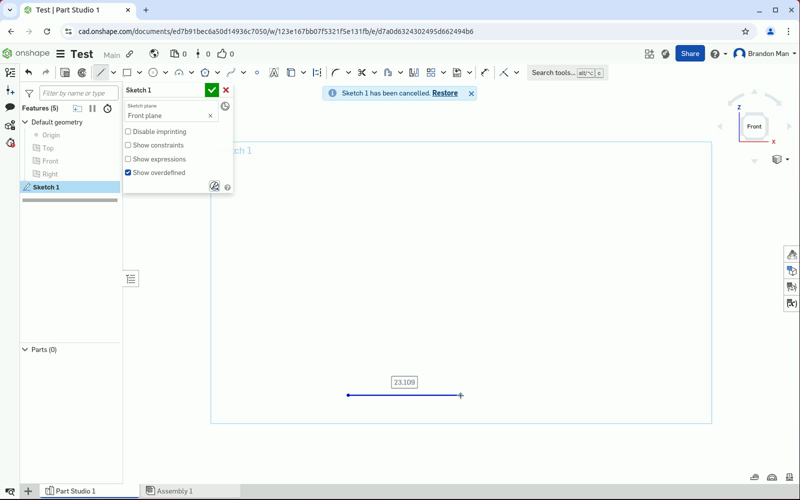
key_down(shift)
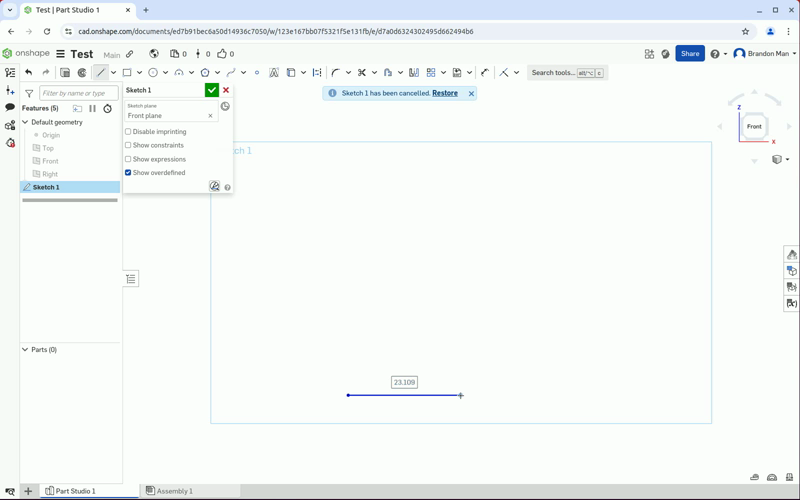
mouse_move(460, 282)
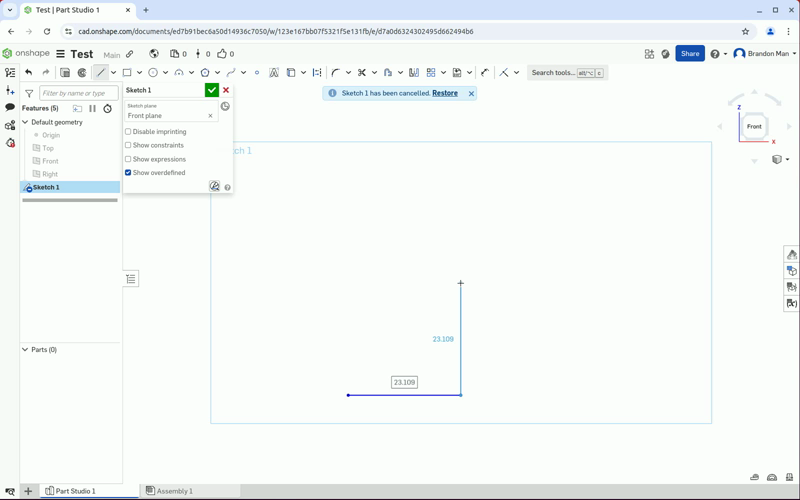
click(460, 282)
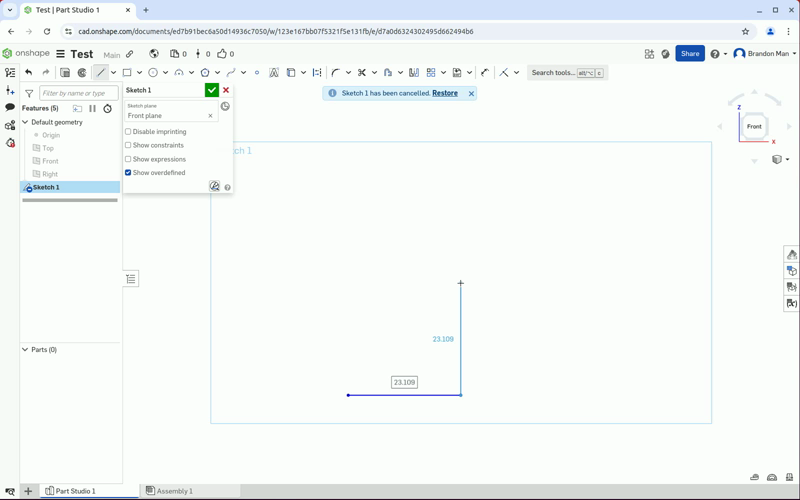
key_up(shift)
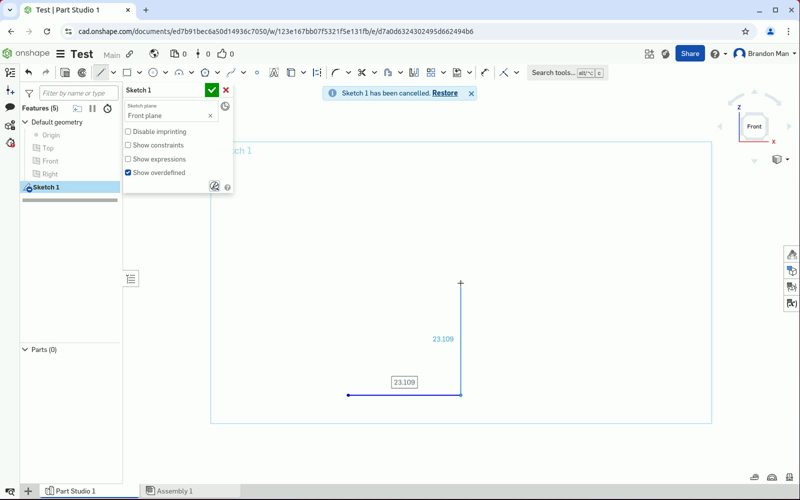
key_down(shift)
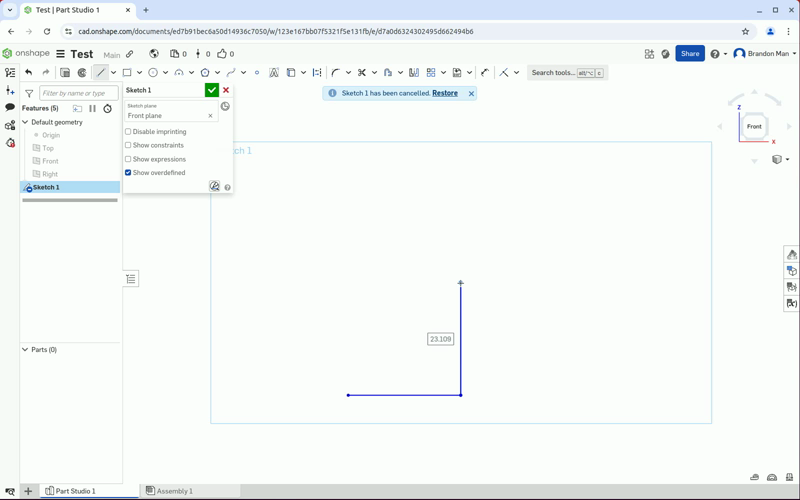
mouse_move(348, 282)
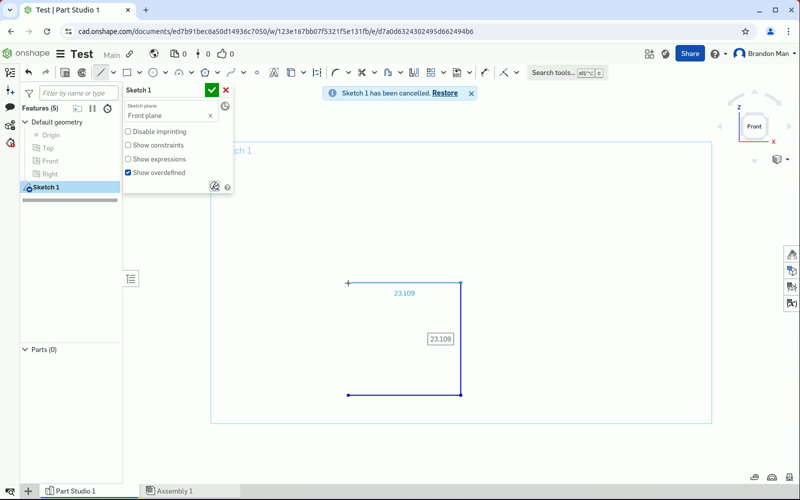
click(348, 282)
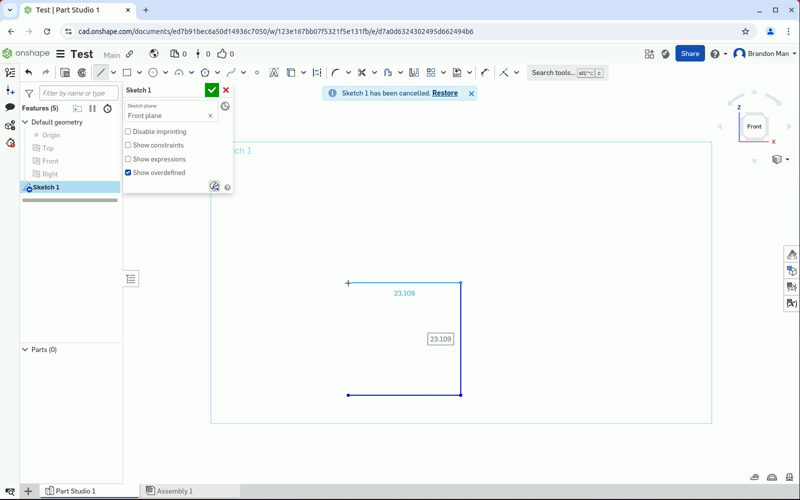
key_up(shift)
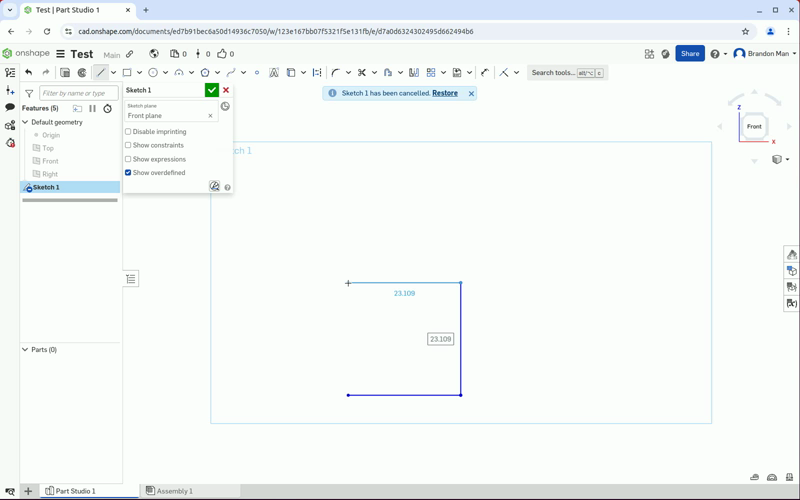
key_down(shift)
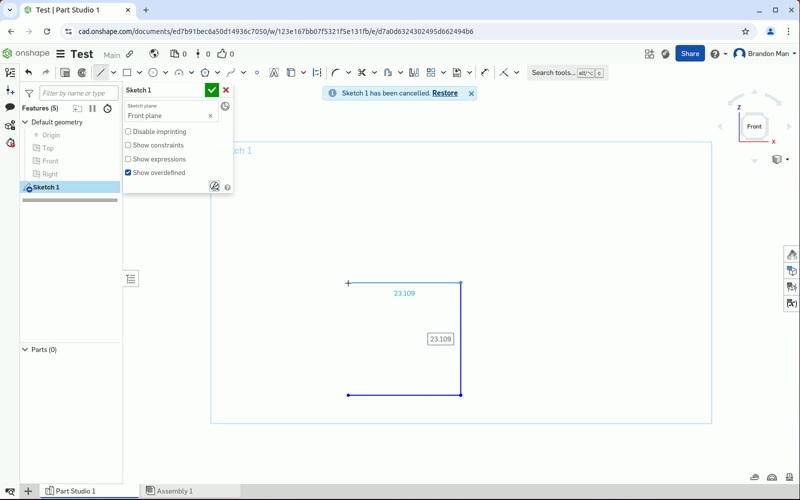
mouse_move(348, 395)
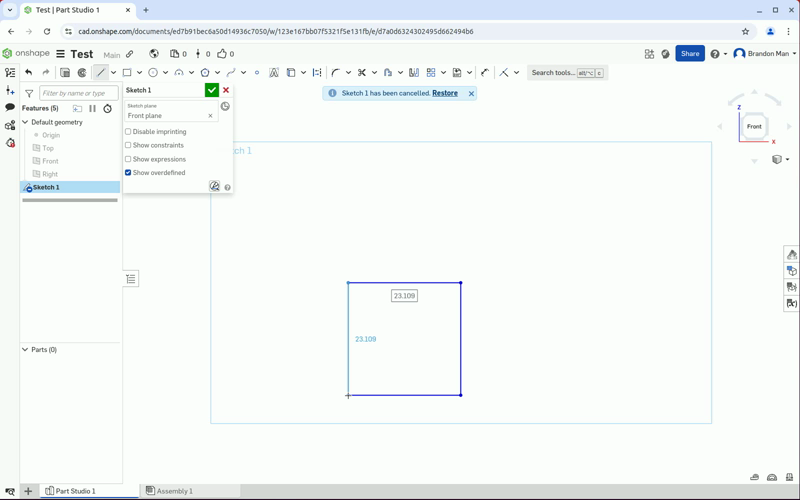
key_up(shift)
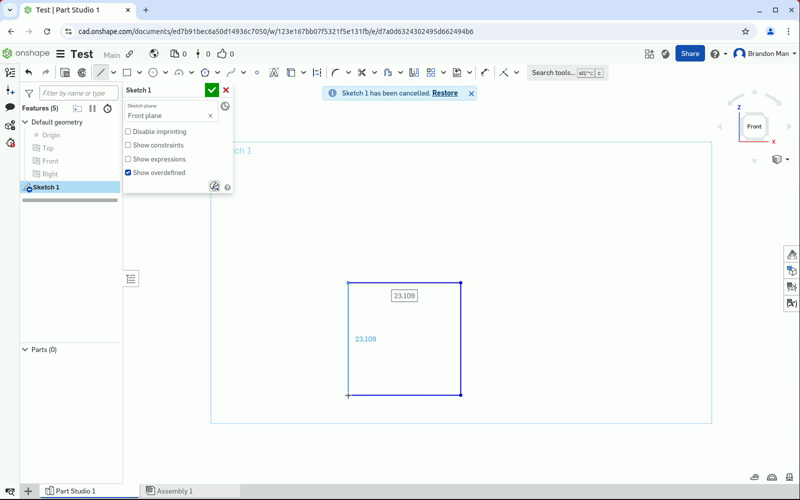
click(348, 395)
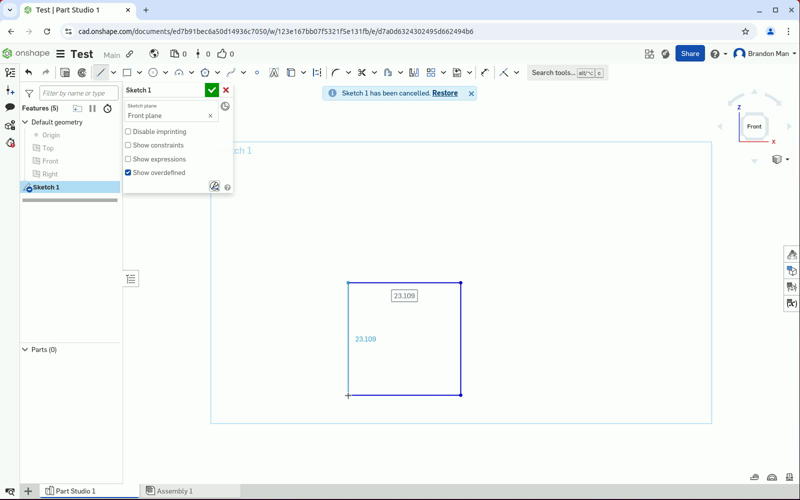
key(esc)
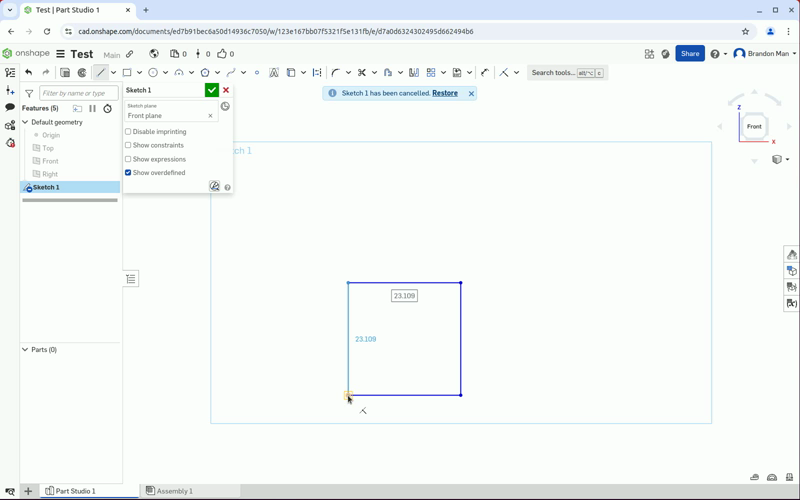
mouse_move(381, 336)
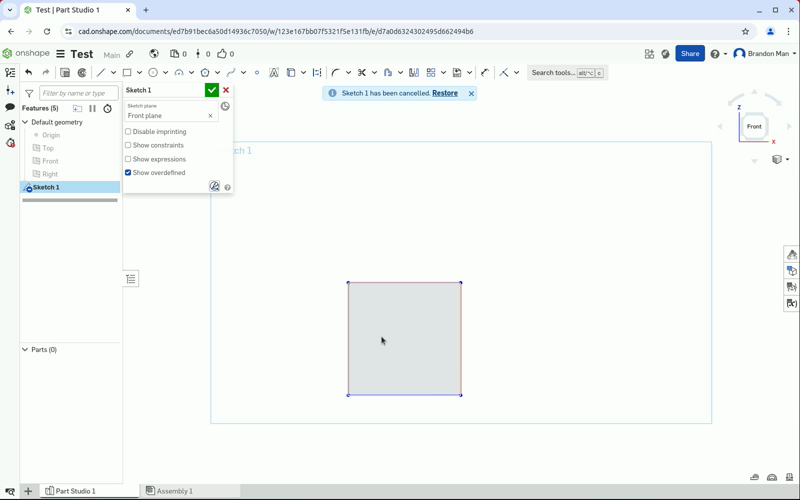
click(381, 336)
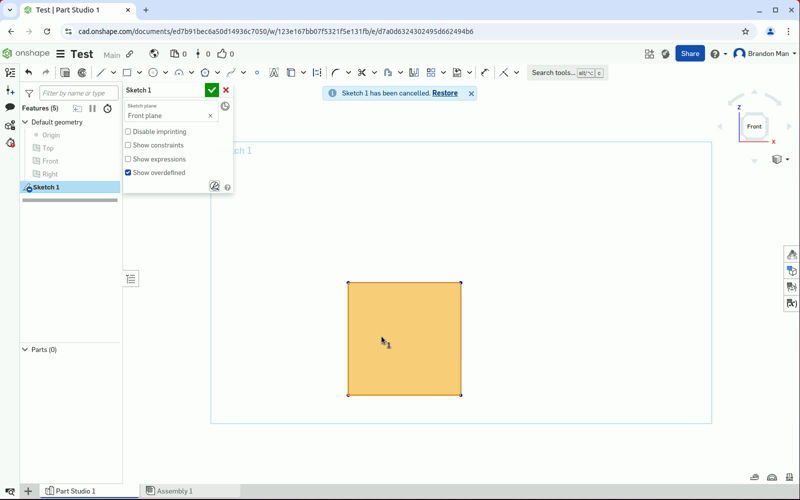
mouse_move(73, 352)
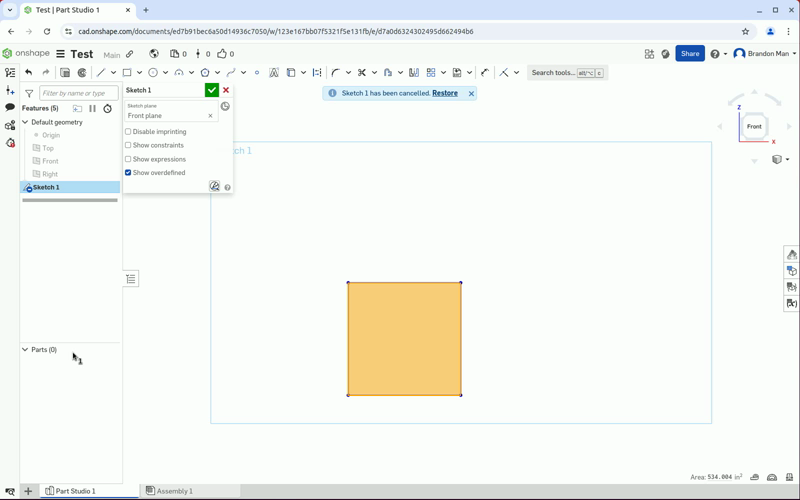
key(shift+y)
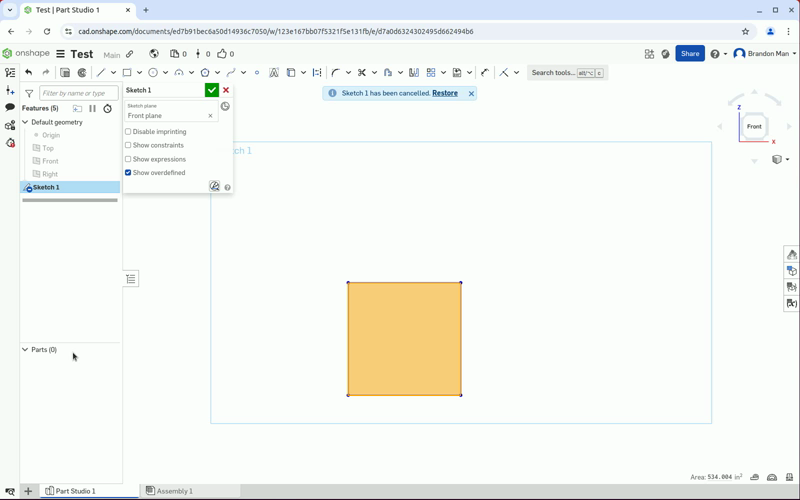
key(shift+e)
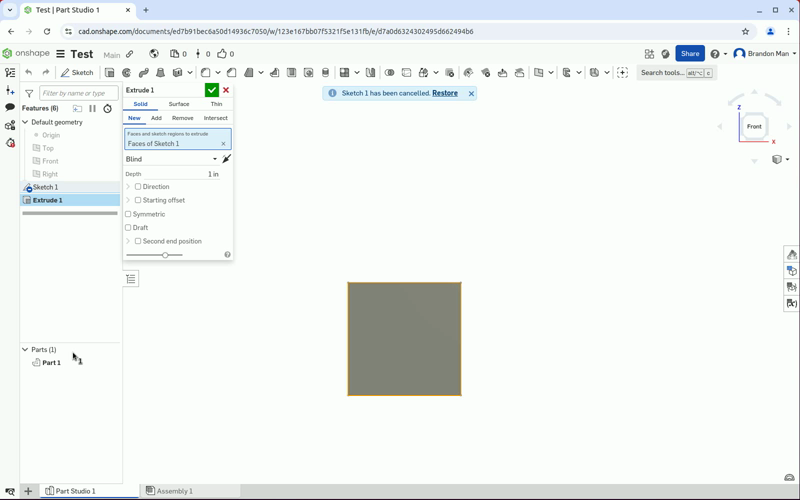
mouse_move(143, 106)
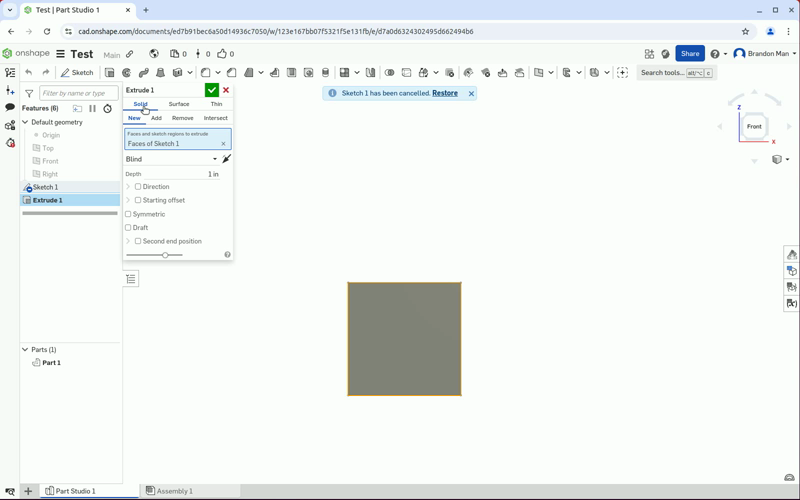
click(143, 106)
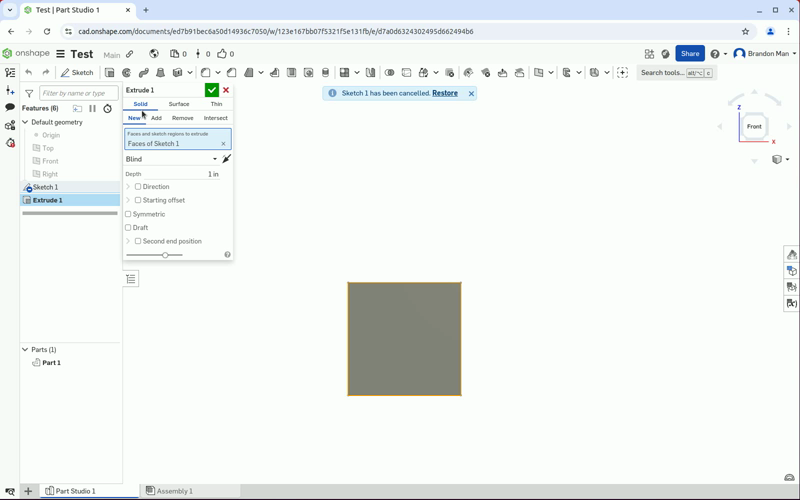
mouse_move(137, 120)
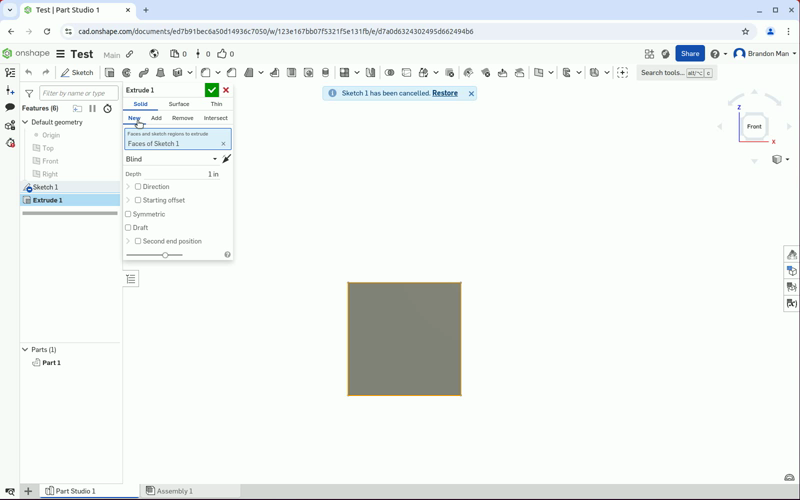
click(137, 120)
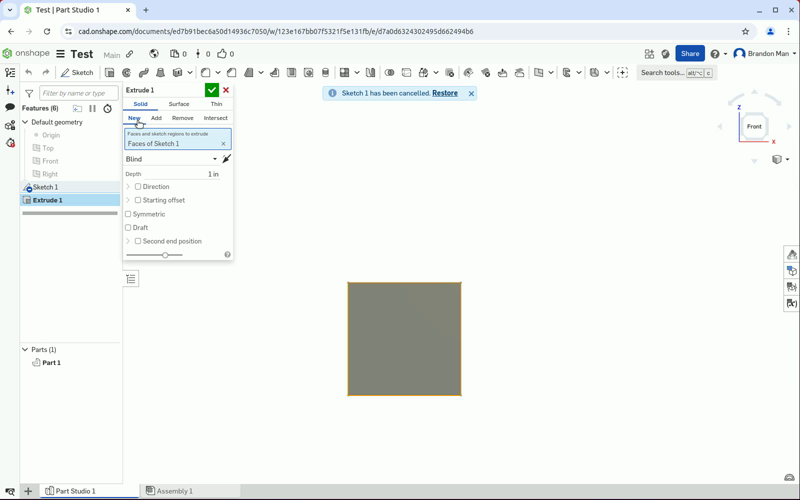
key(tab, 4)
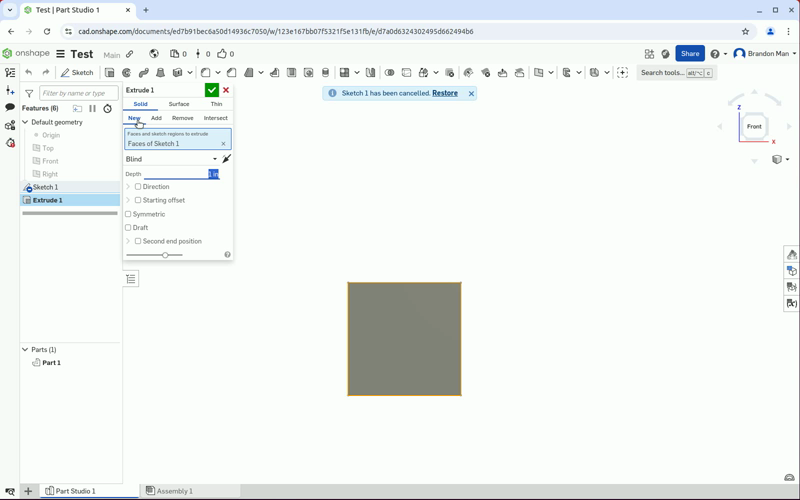
text(7.703)
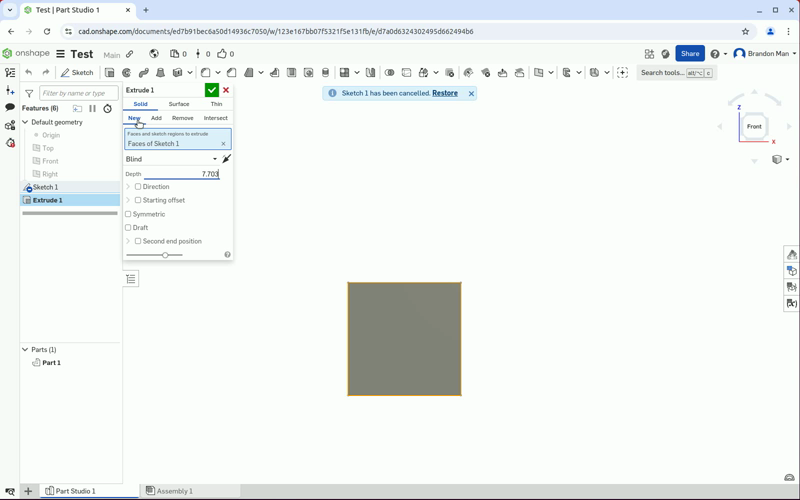
key(enter)
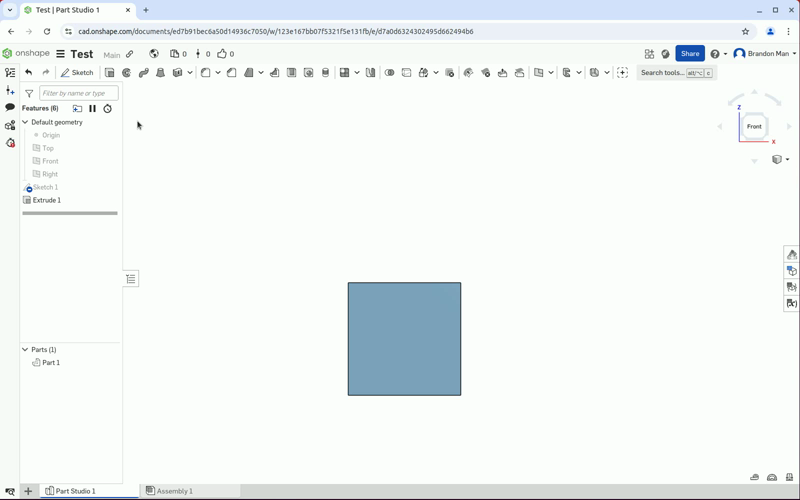
key(shift+h)
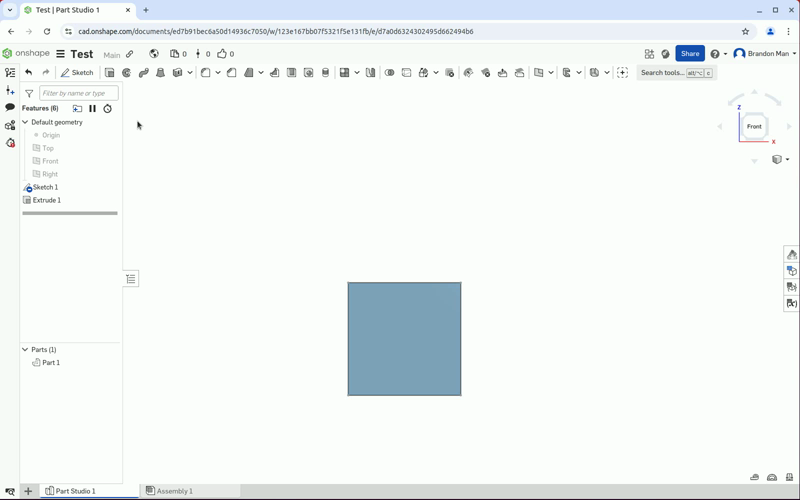
key(shift+h)
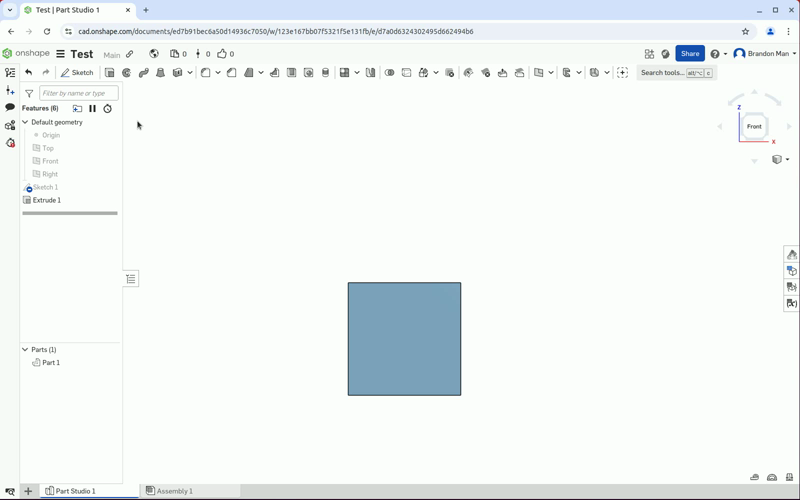
mouse_move(73, 189)
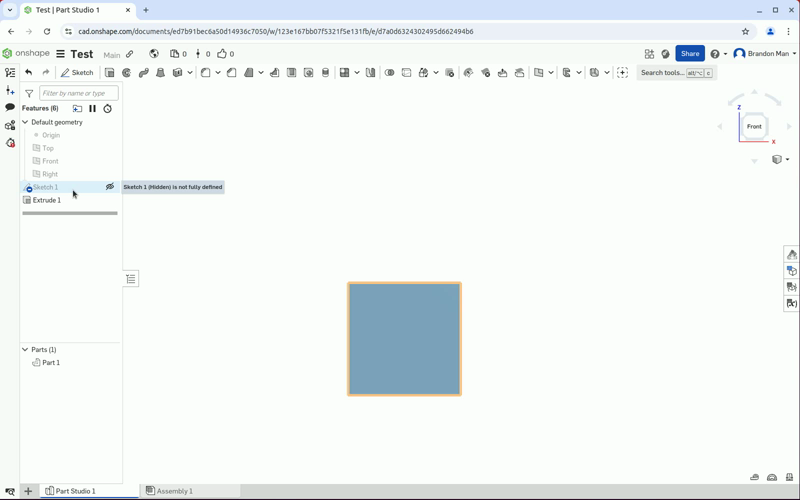
click(73, 189)
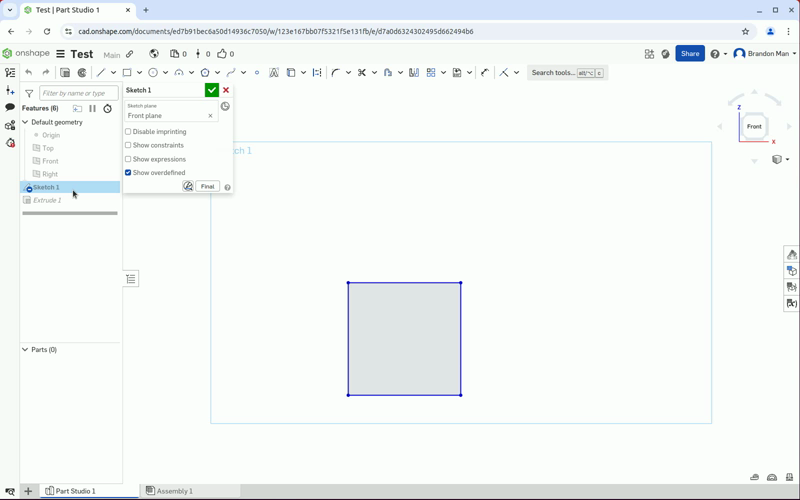
mouse_move(229, 92)
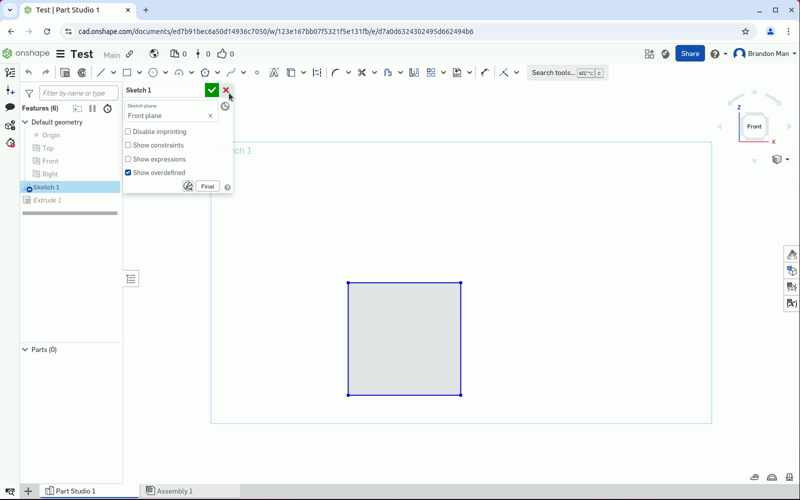
click(229, 92)
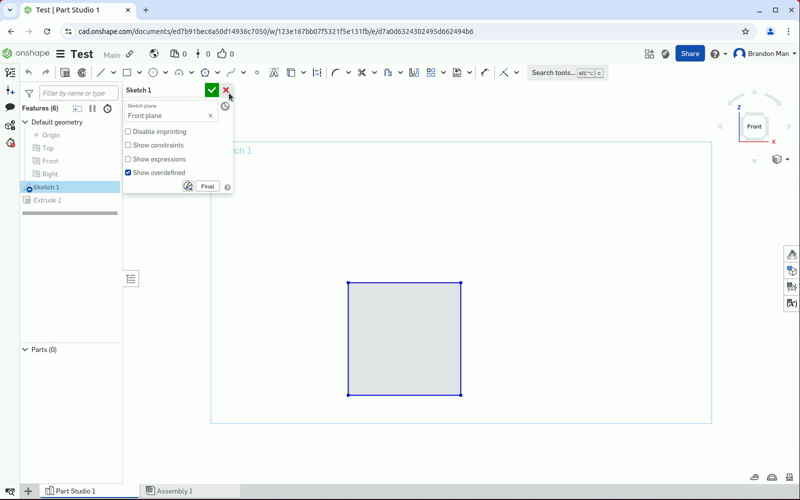
key(shift+s)
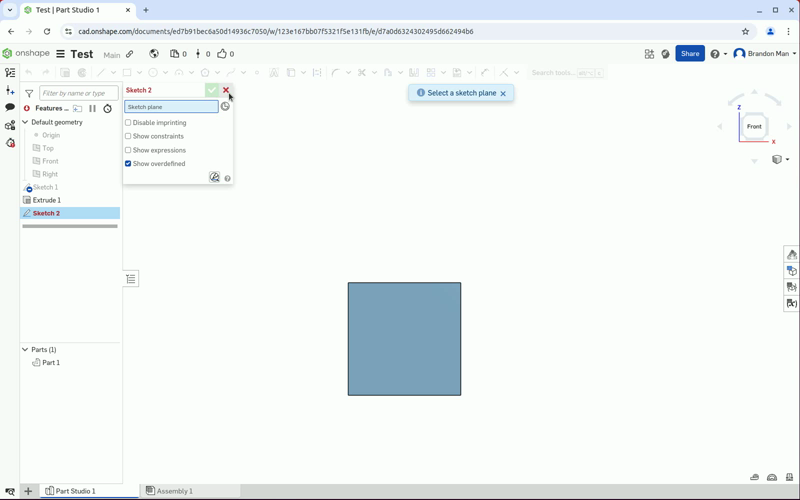
mouse_move(73, 163)
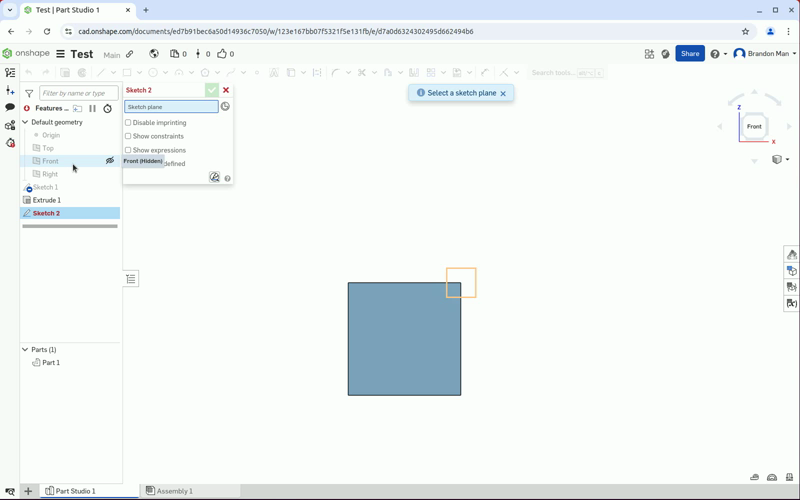
click(73, 163)
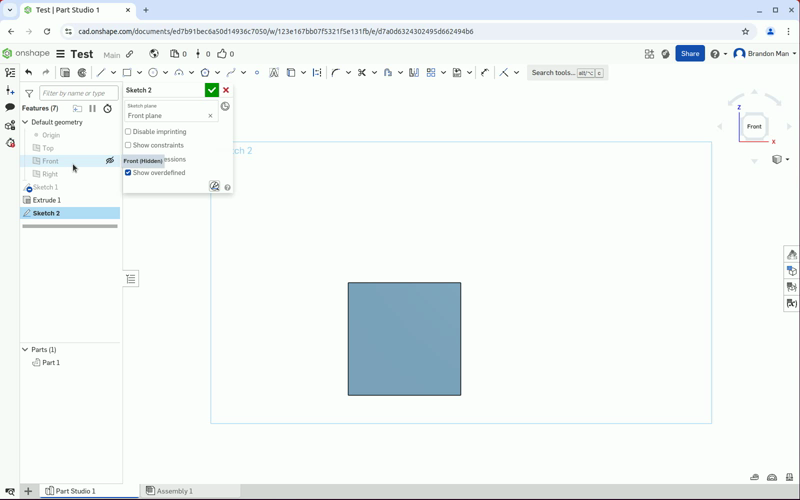
mouse_move(73, 352)
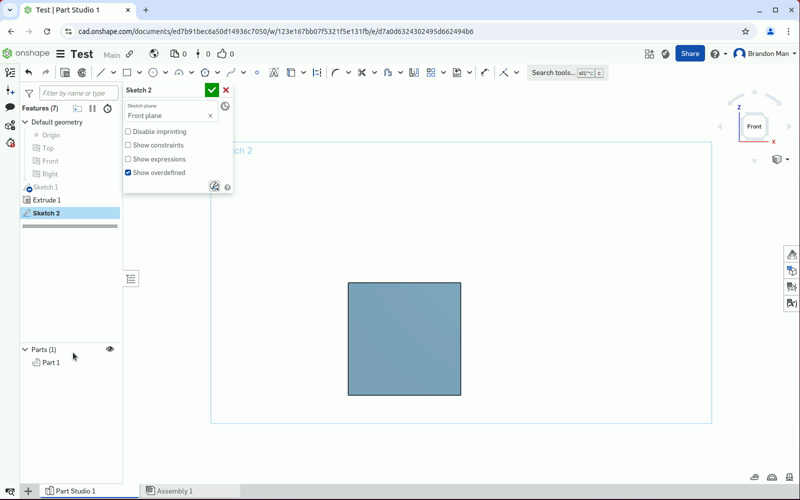
key(y)
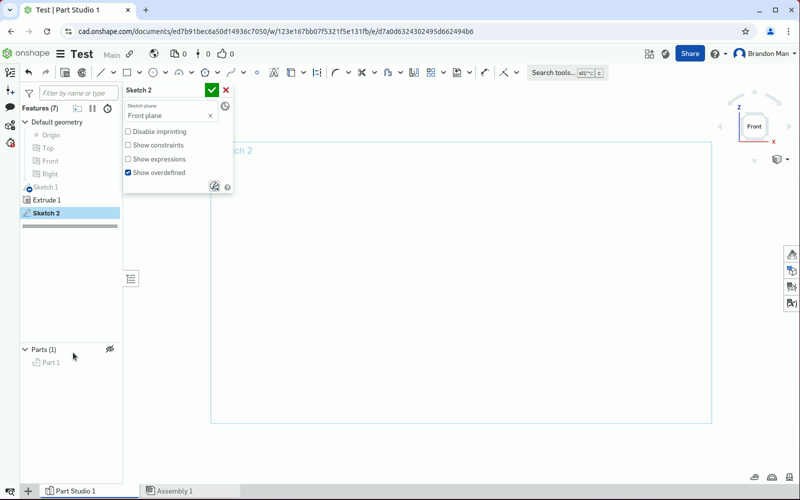
key(l)
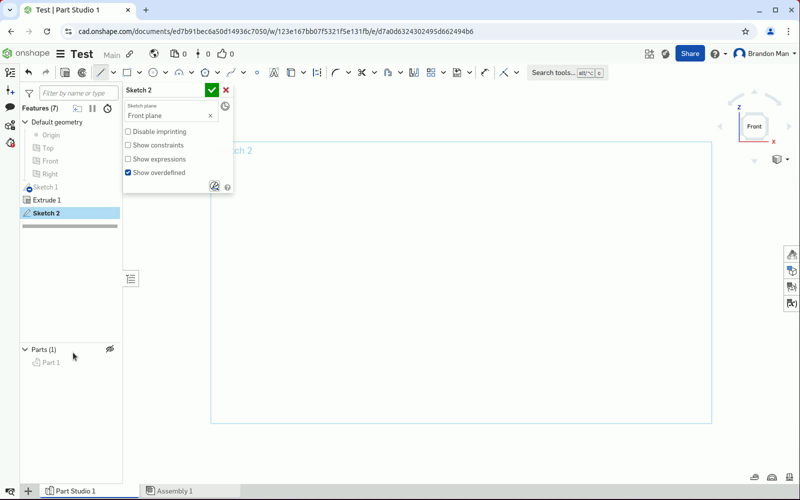
key_down(shift)
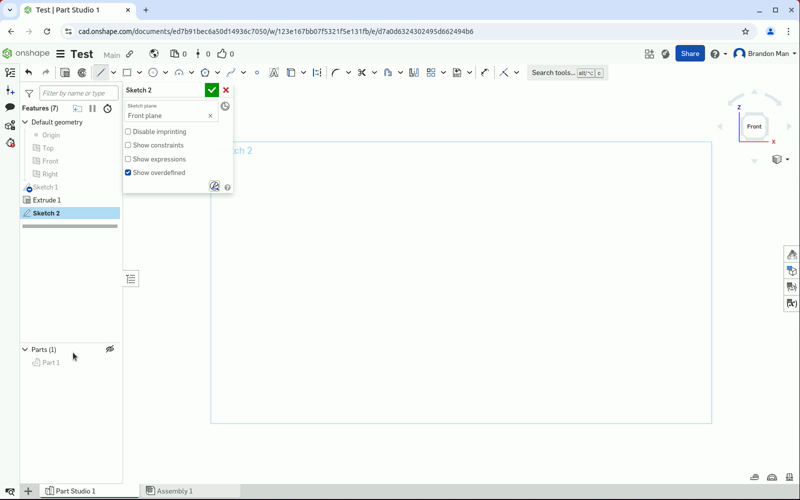
mouse_move(423, 320)
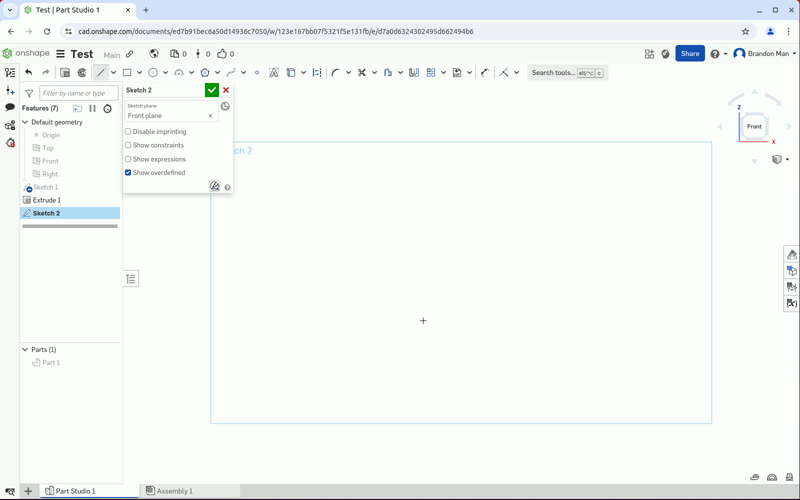
click(423, 320)
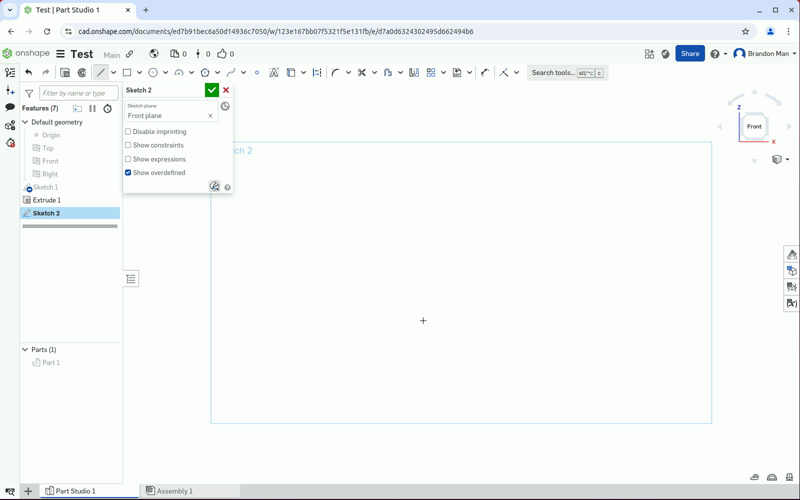
key_up(shift)
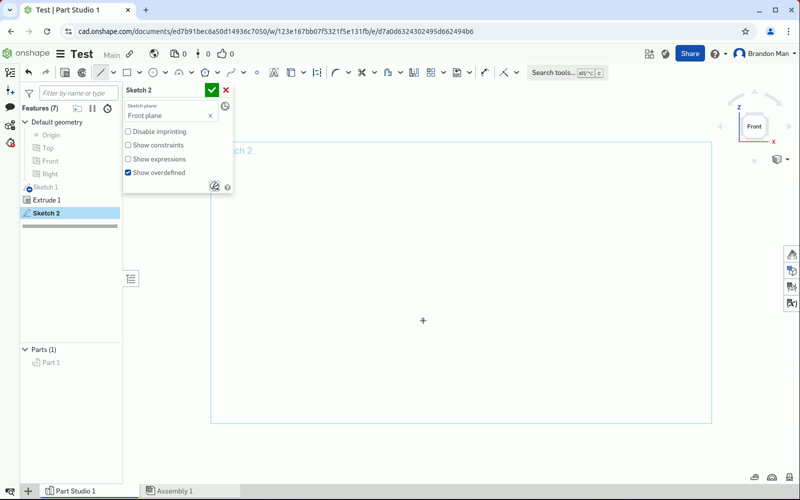
key_down(shift)
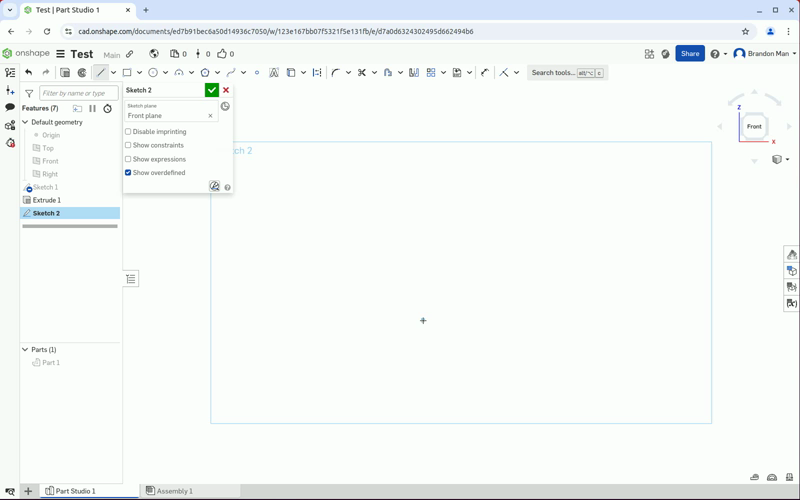
mouse_move(453, 320)
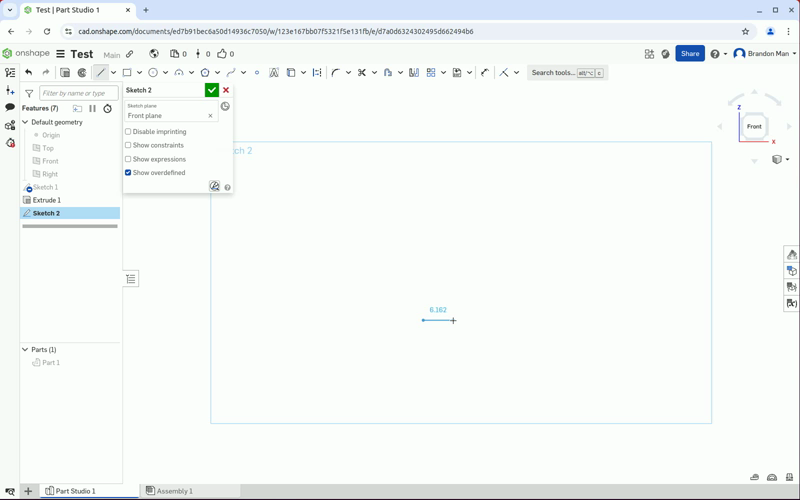
mouse_move(461, 320)
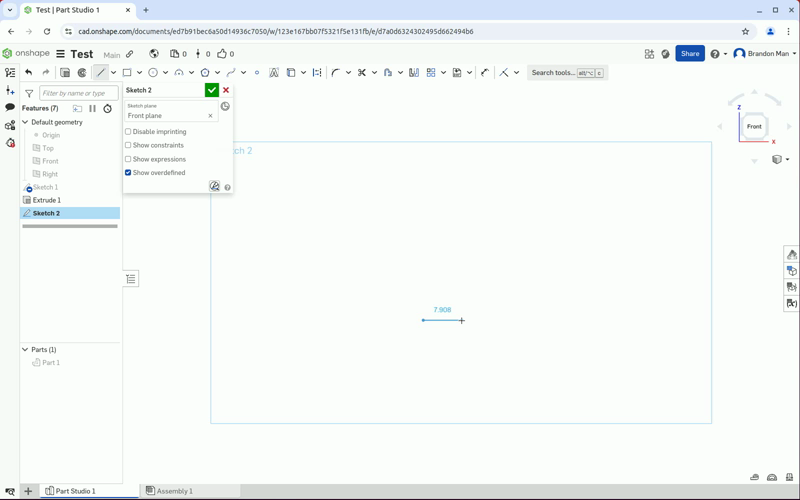
click(461, 320)
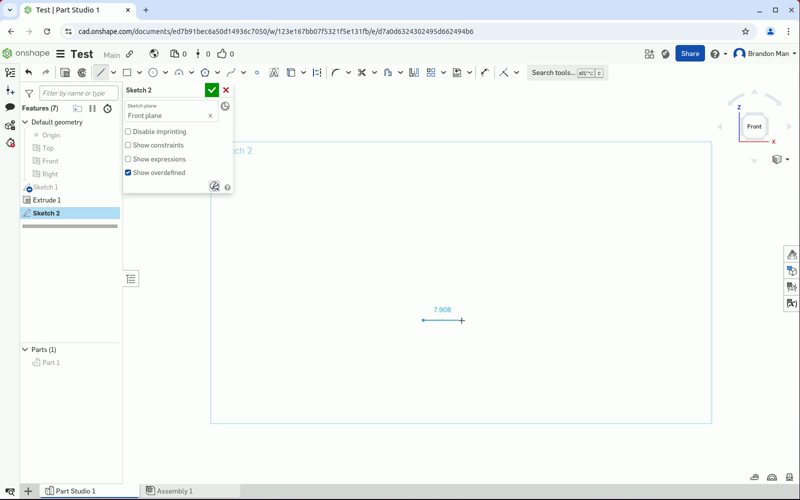
key_up(shift)
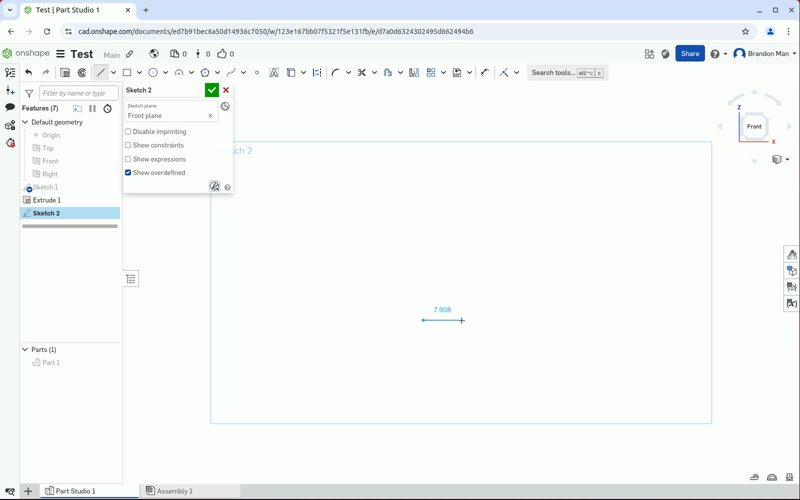
key_down(shift)
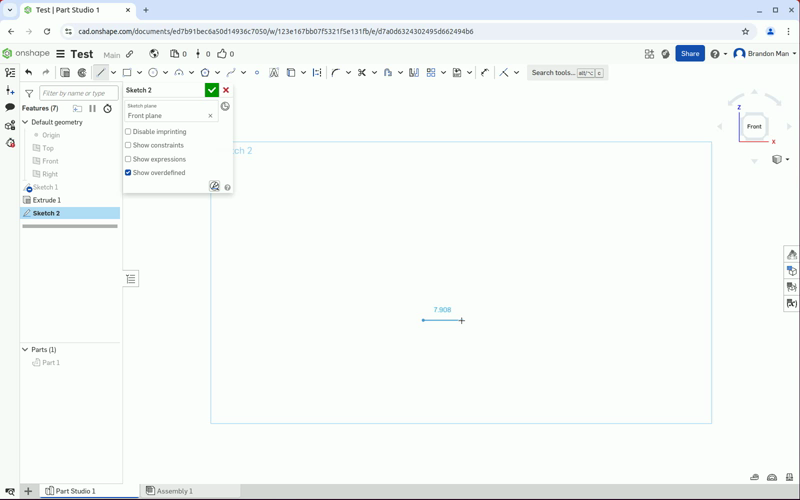
mouse_move(491, 320)
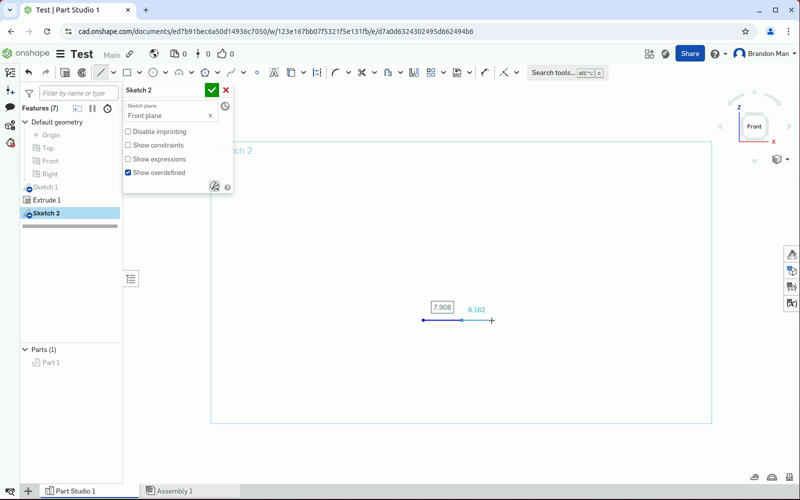
mouse_move(461, 282)
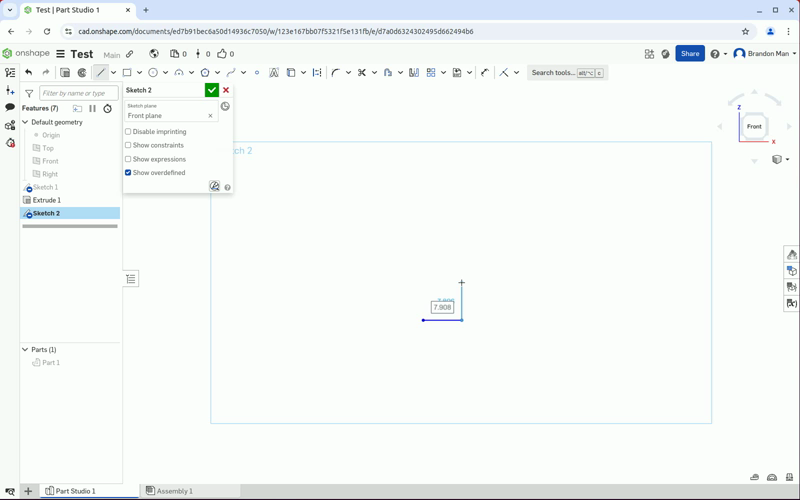
click(461, 282)
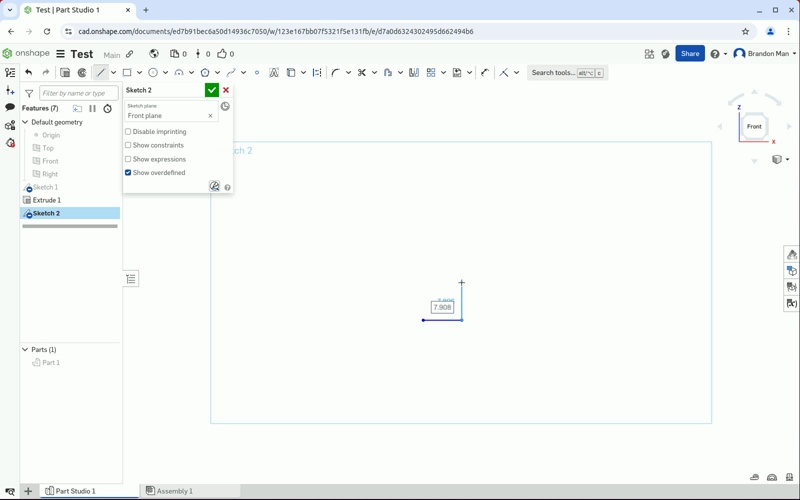
key_up(shift)
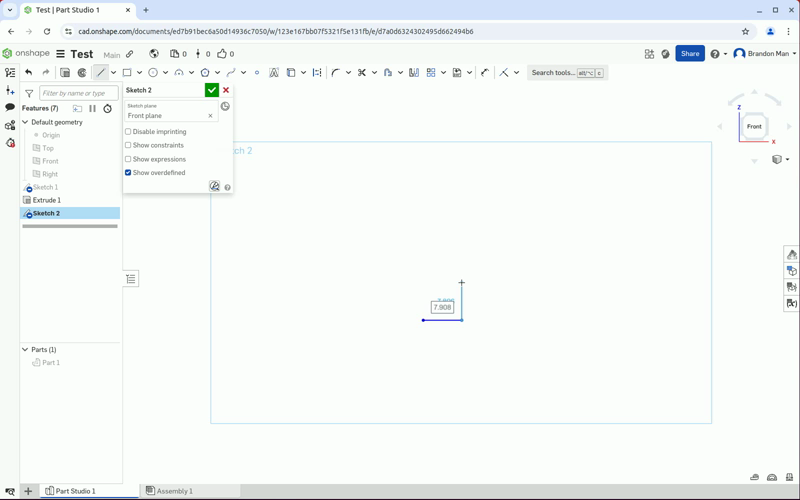
key_down(shift)
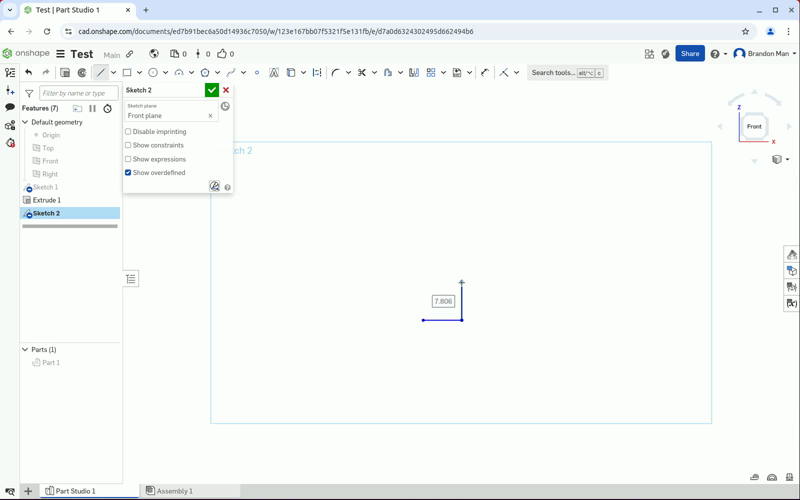
mouse_move(491, 282)
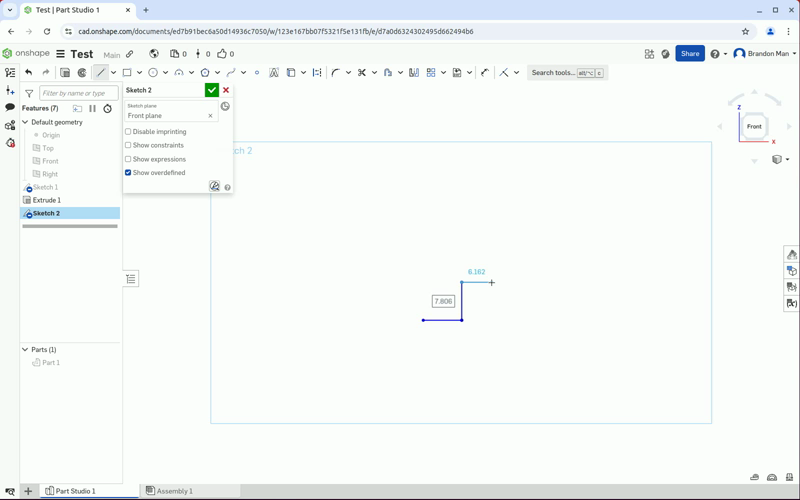
mouse_move(423, 282)
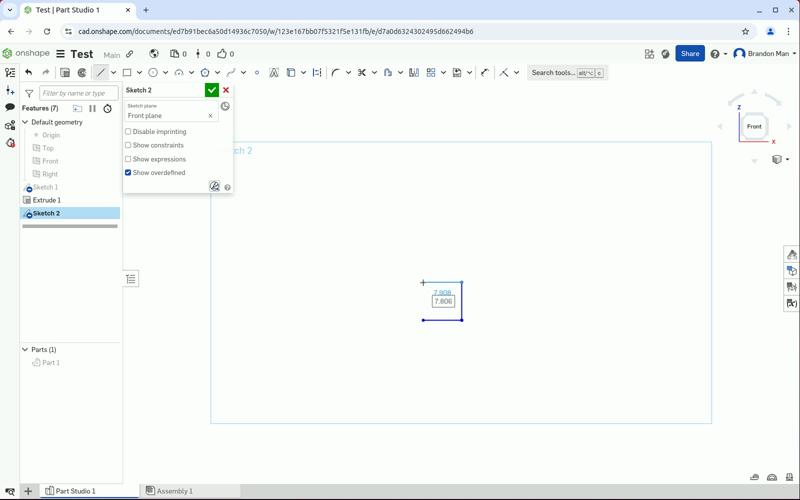
click(423, 282)
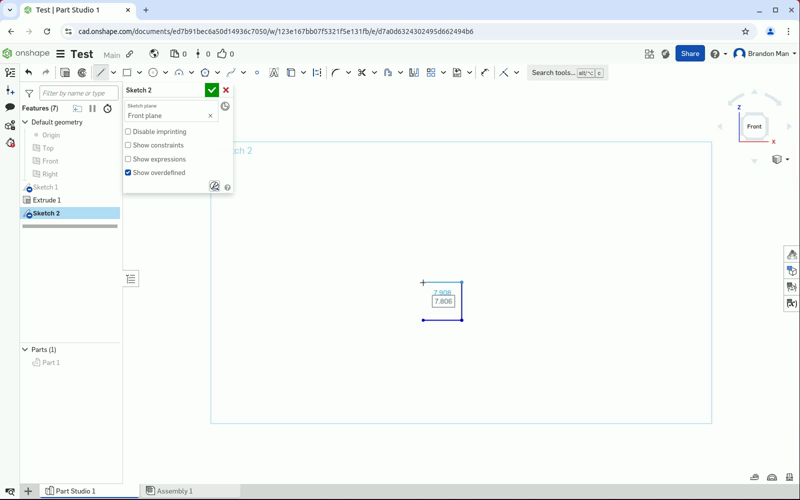
key_up(shift)
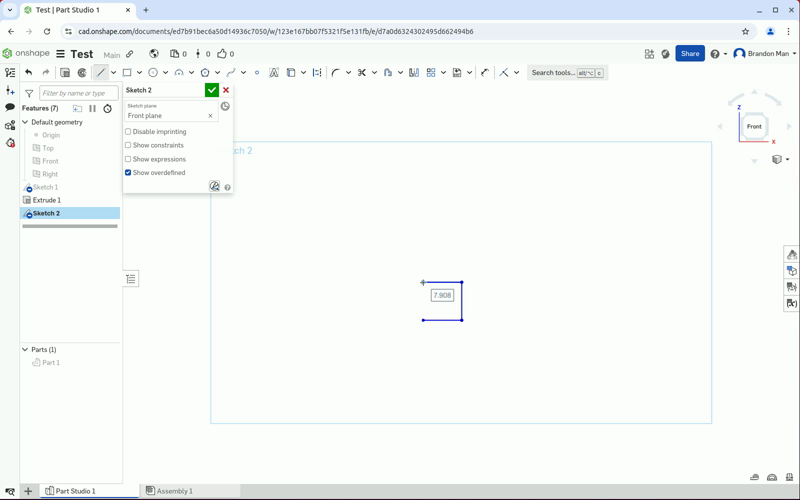
mouse_move(453, 282)
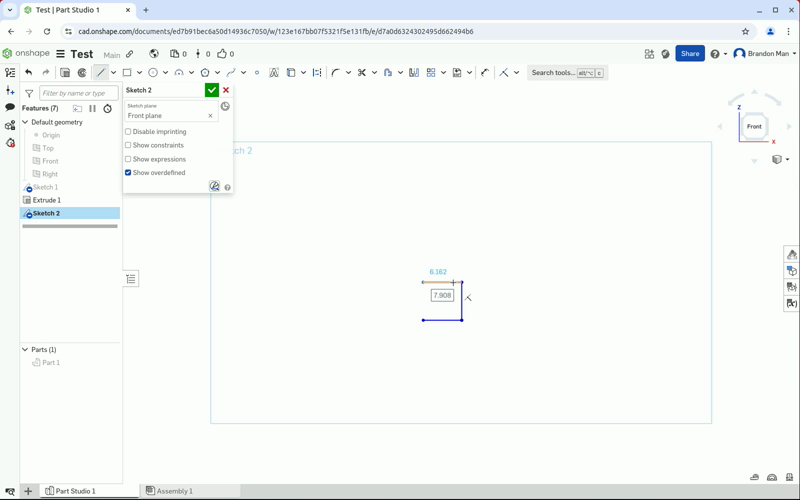
key_down(shift)
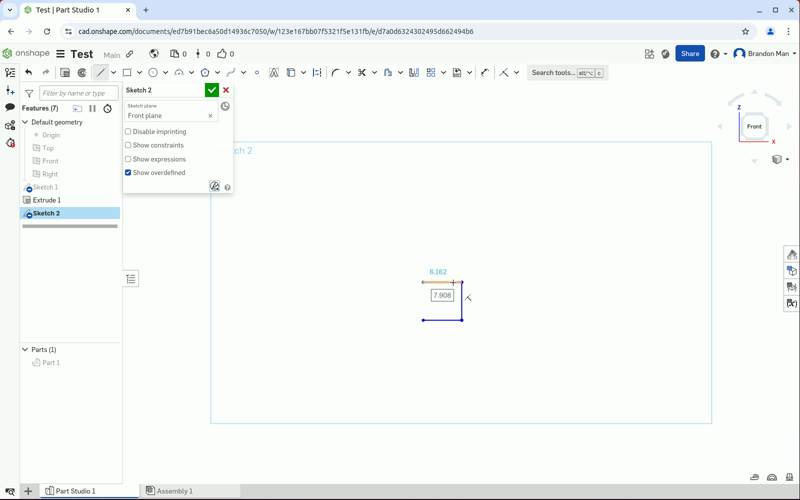
mouse_move(423, 320)
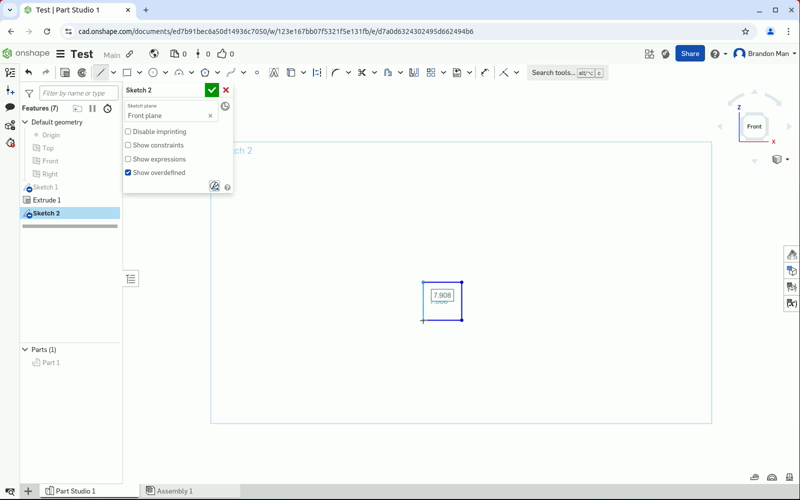
key_up(shift)
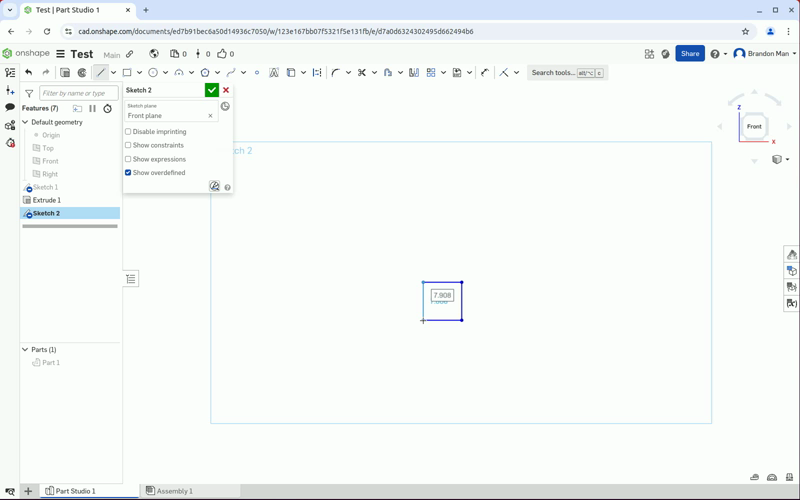
click(423, 320)
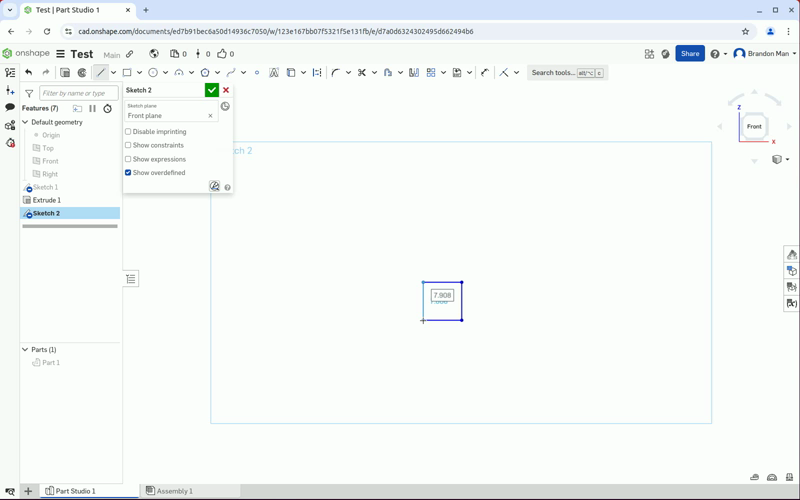
key(esc)
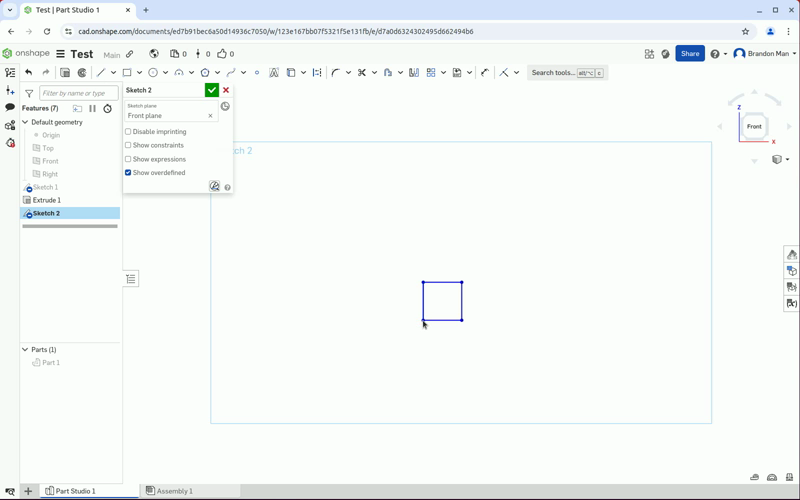
mouse_move(445, 308)
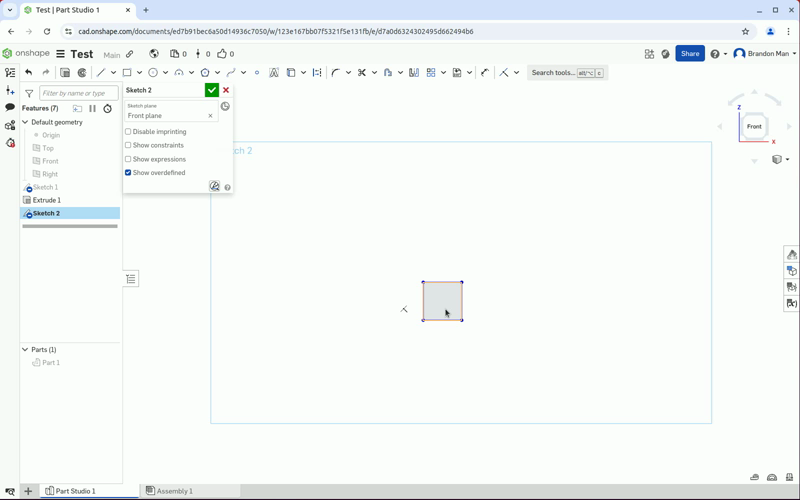
scroll(6)
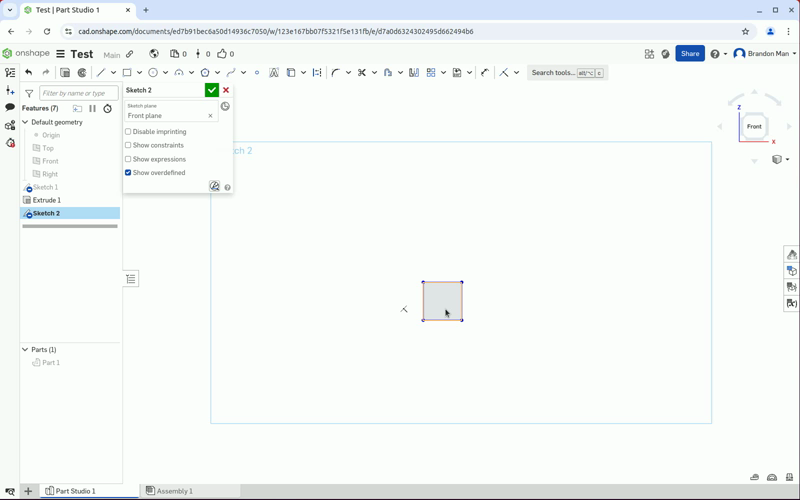
scroll(6)
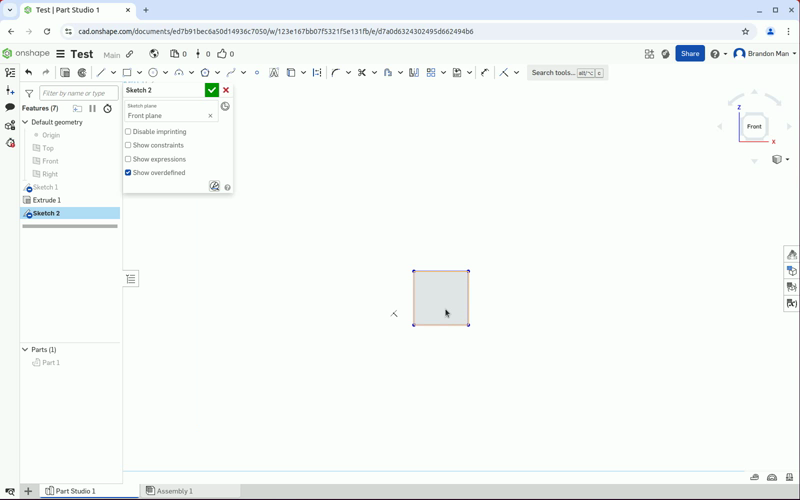
scroll(6)
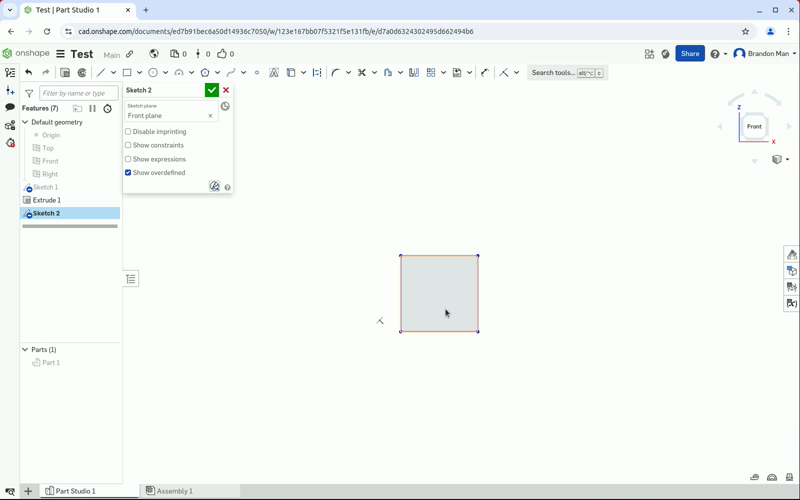
scroll(6)
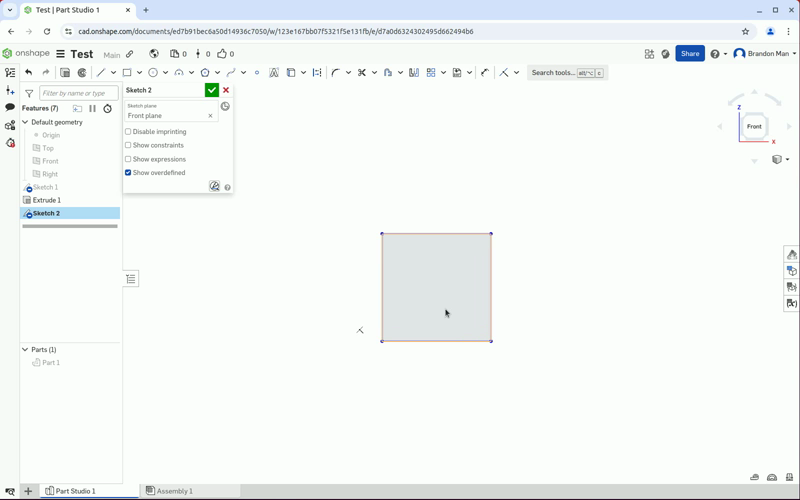
scroll(6)
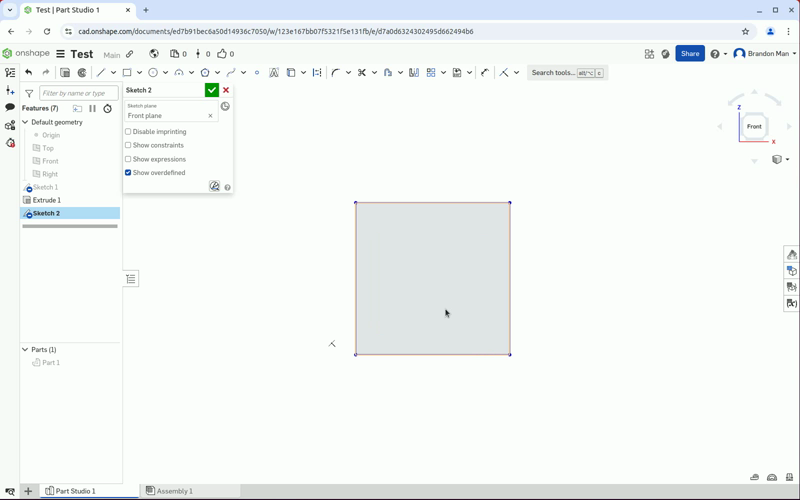
scroll(6)
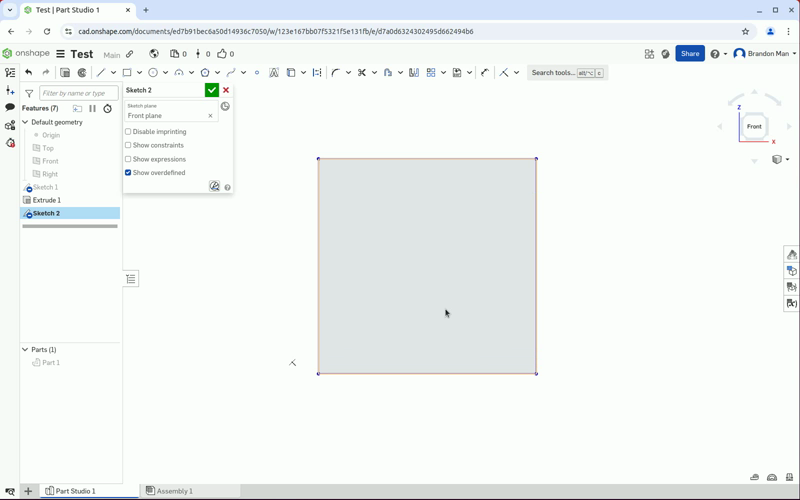
scroll(6)
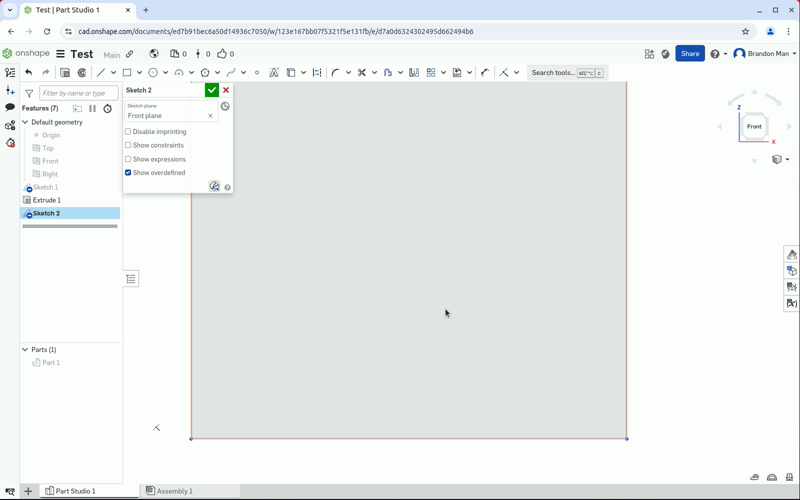
click(445, 308)
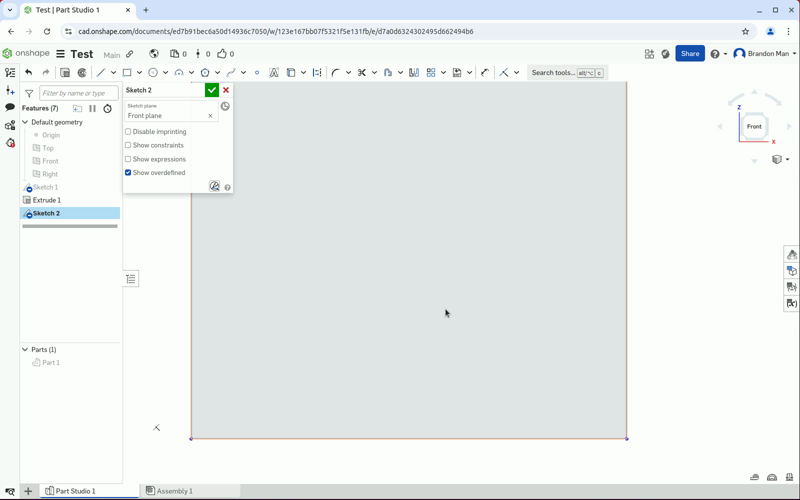
scroll(-6)
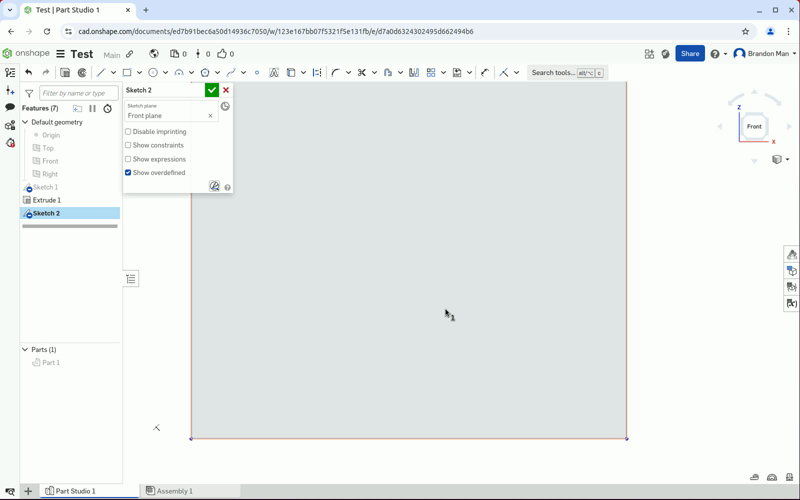
scroll(-6)
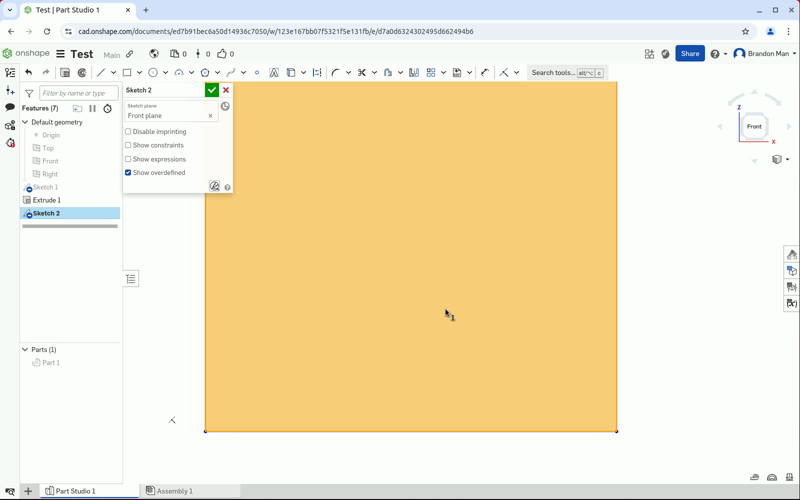
scroll(-6)
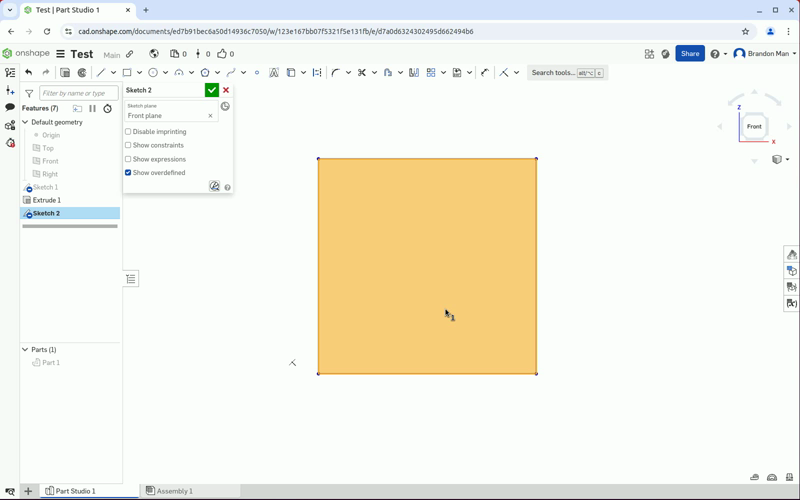
scroll(-6)
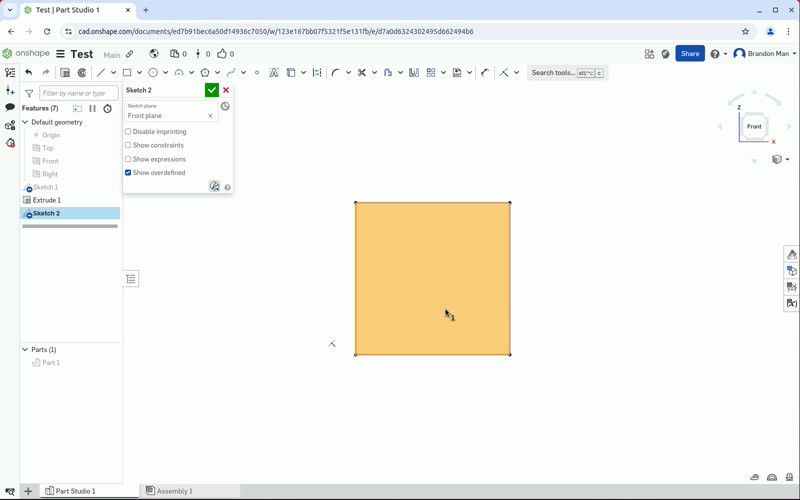
scroll(-6)
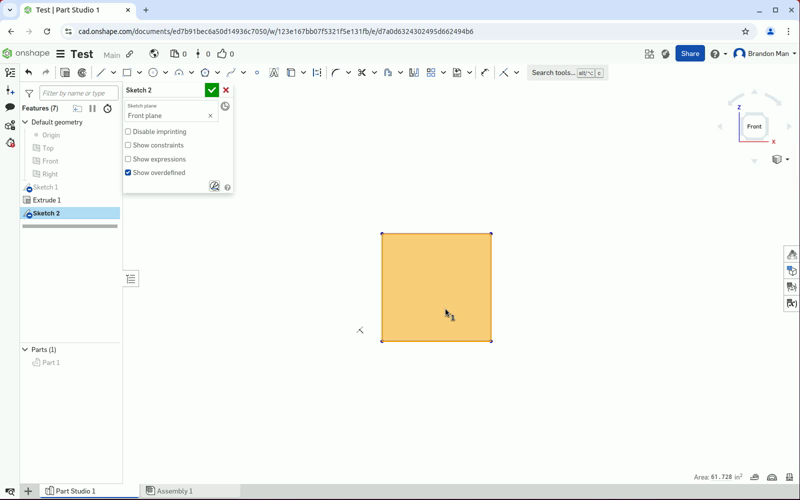
scroll(-6)
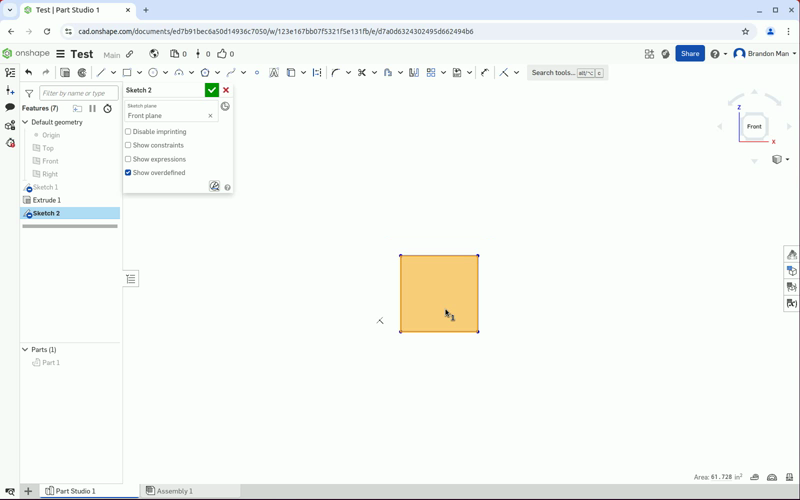
scroll(-6)
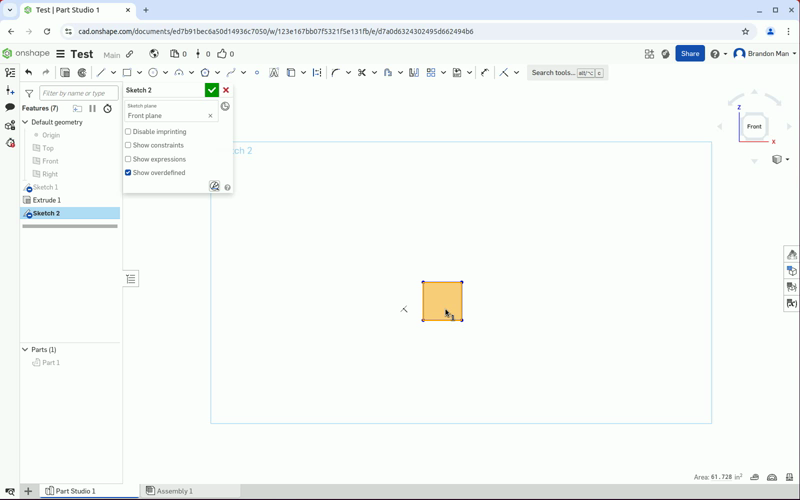
mouse_move(73, 352)
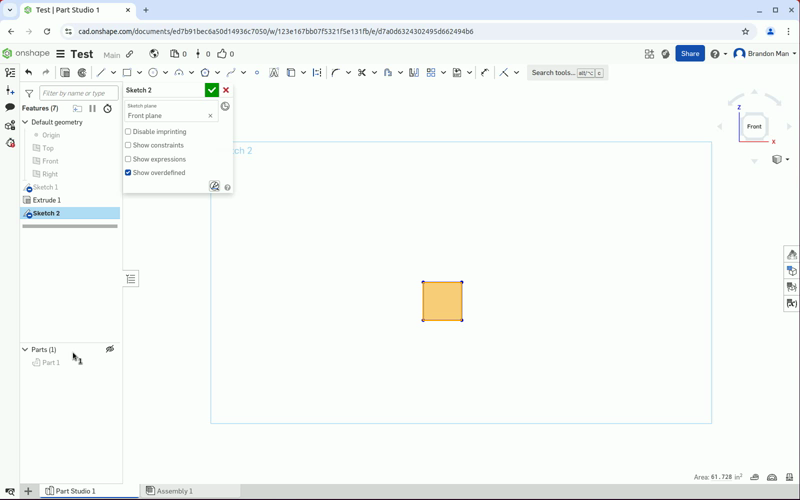
key(shift+y)
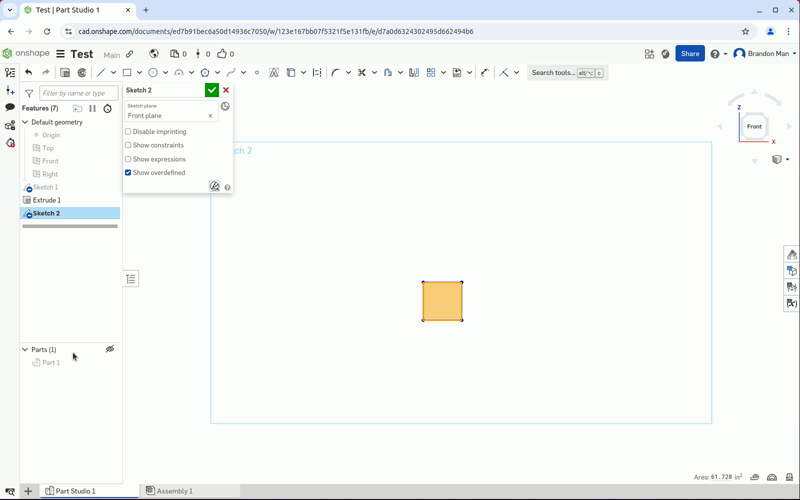
key(shift+e)
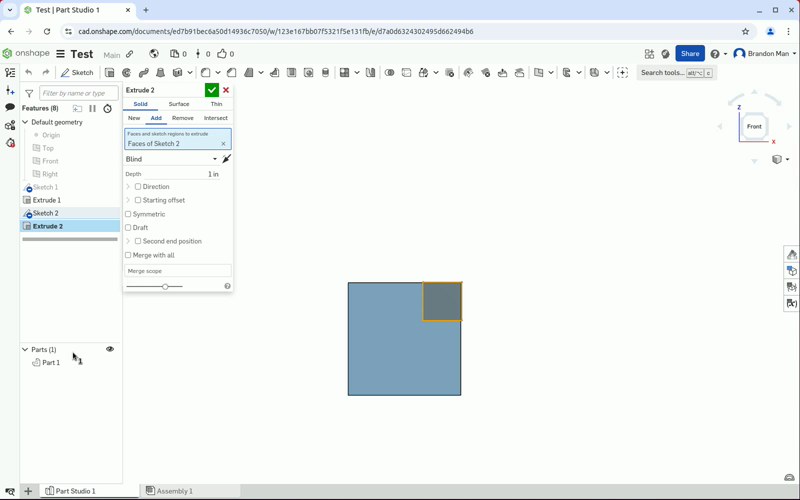
mouse_move(143, 106)
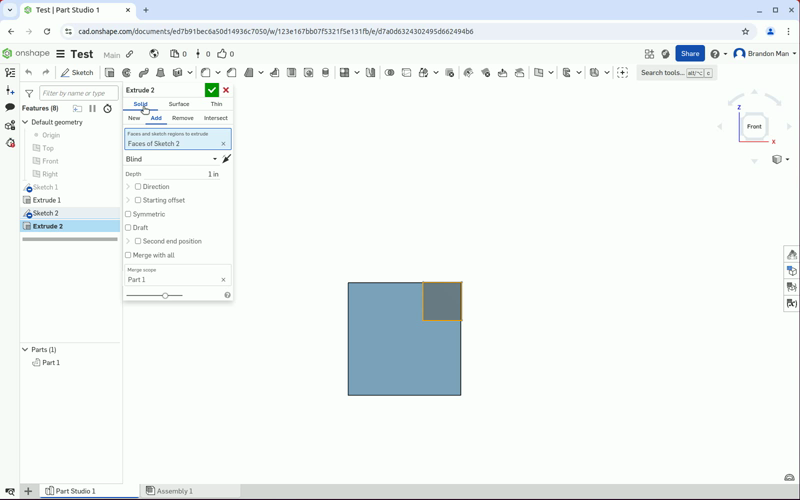
click(143, 106)
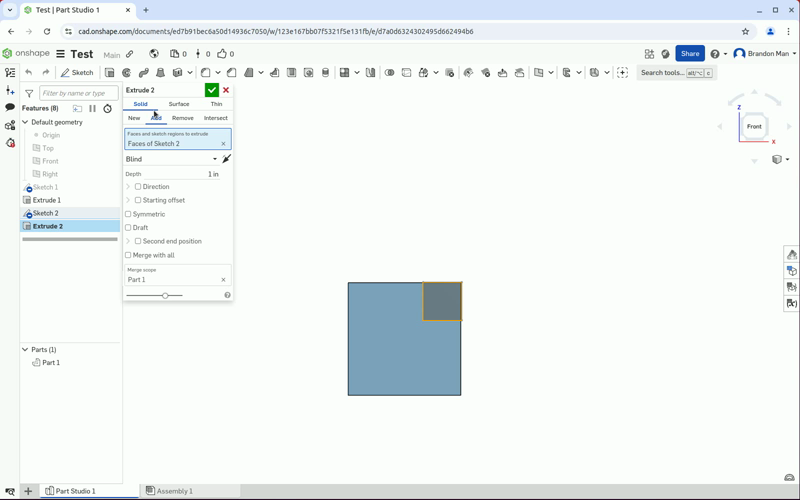
mouse_move(186, 120)
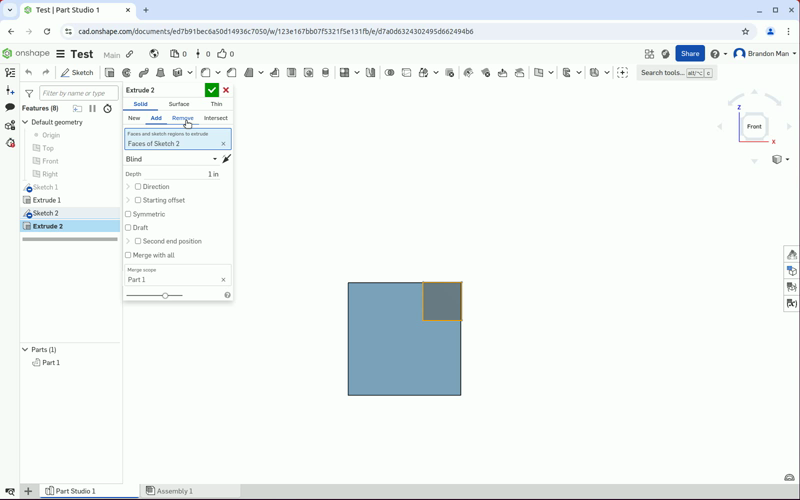
click(186, 120)
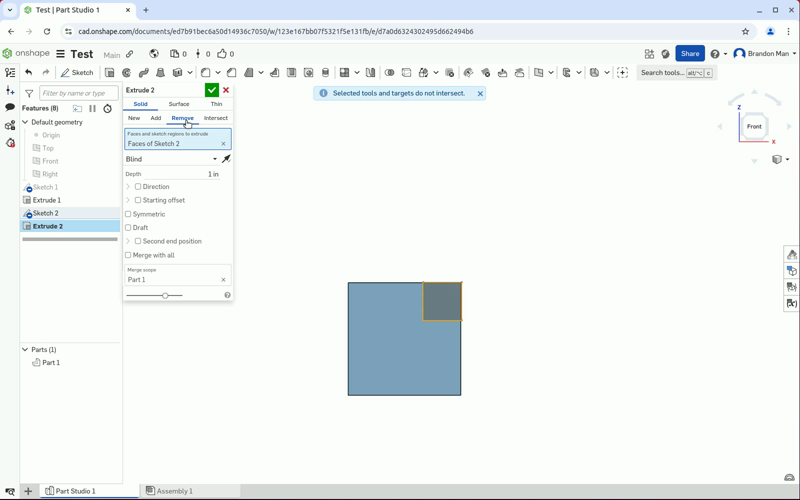
key(tab, 4)
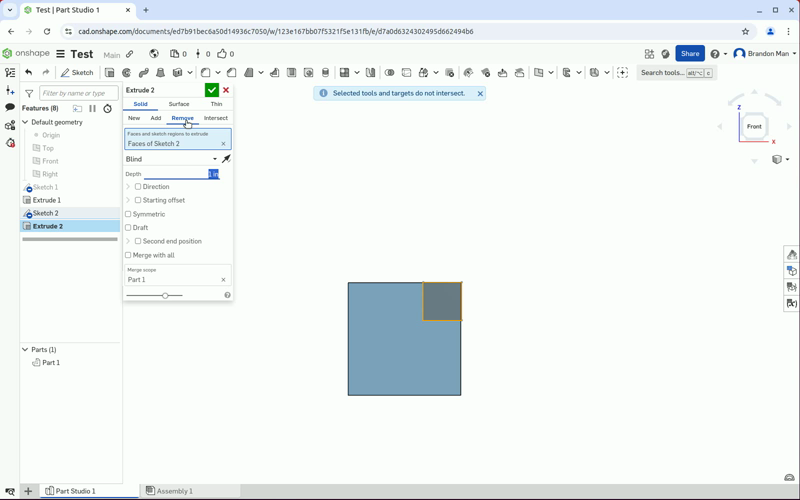
text(-7.703)
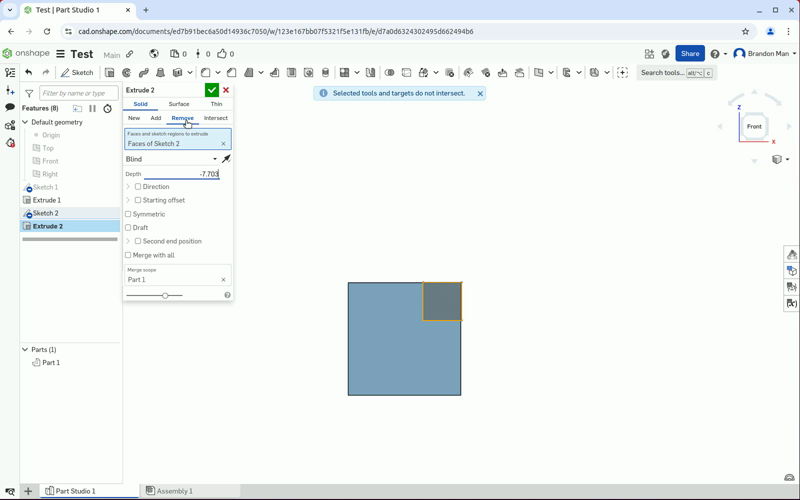
key(tab, 6)
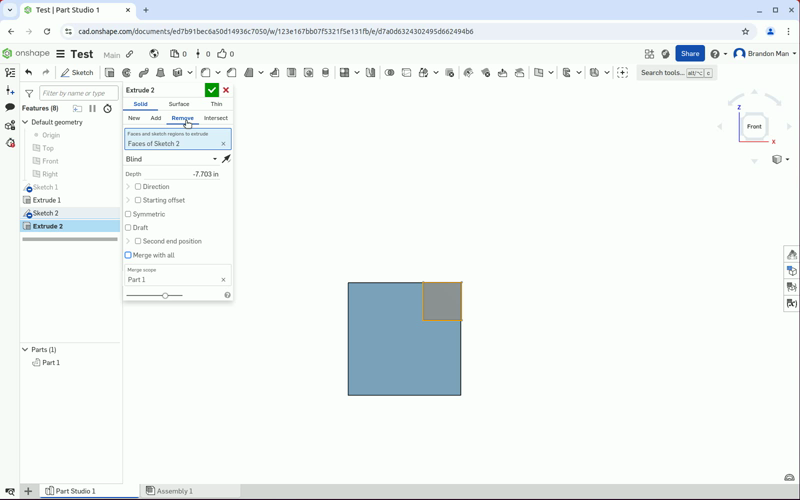
key(space)
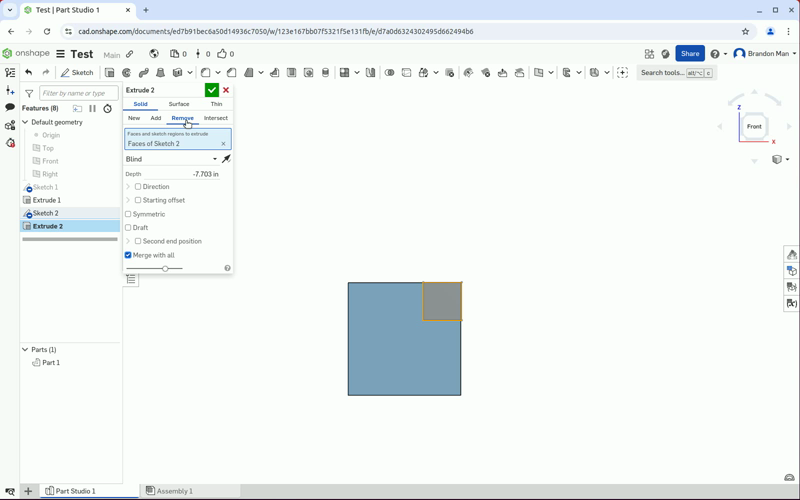
key(enter)
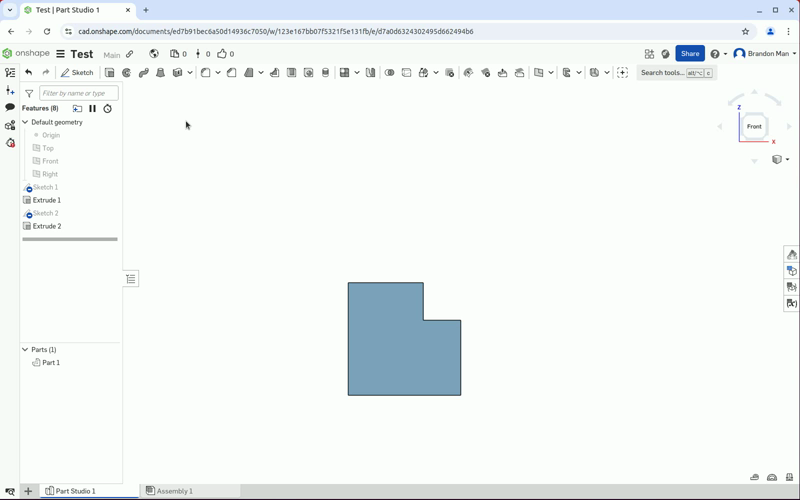
key(shift+h)
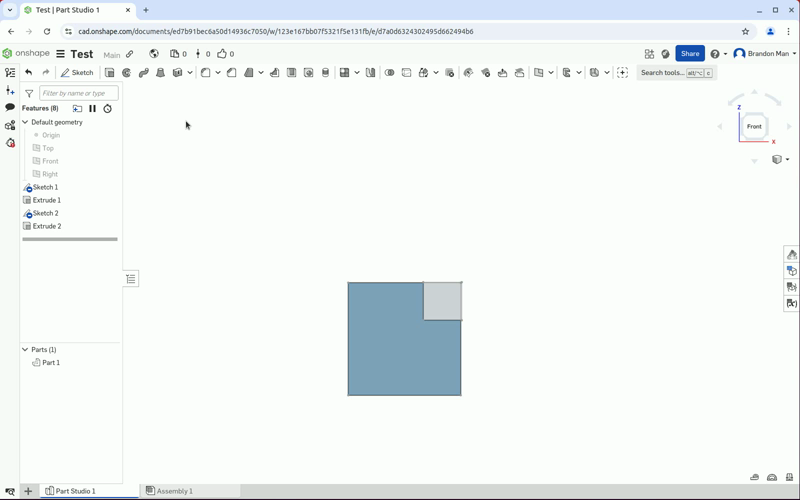
key(shift+h)
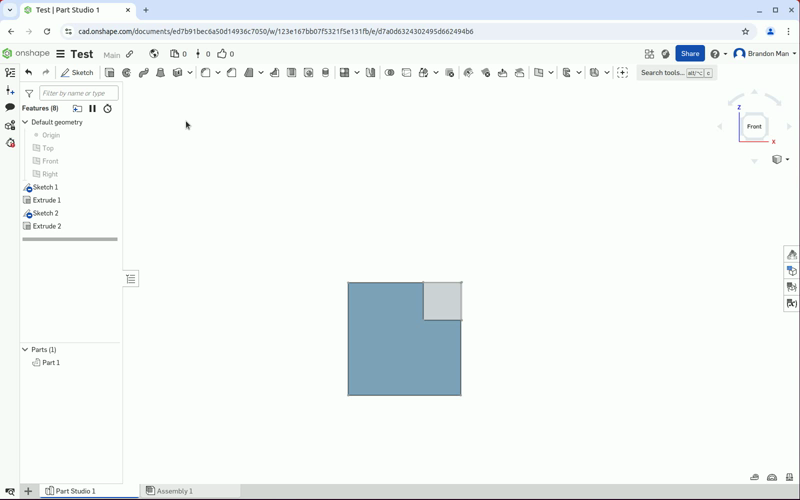
key(shift+7)
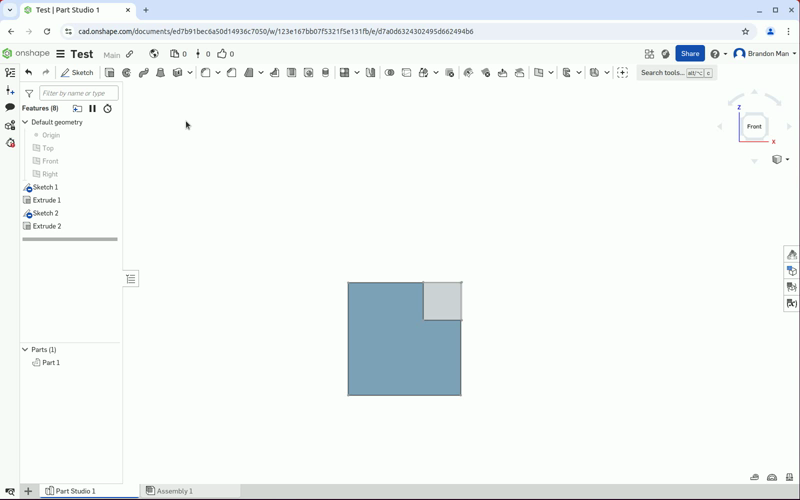
key(left, 2)
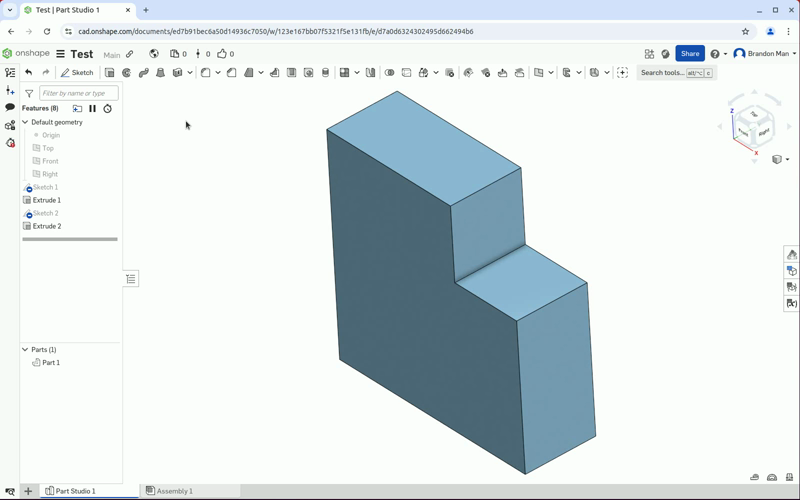
key(down, 2)
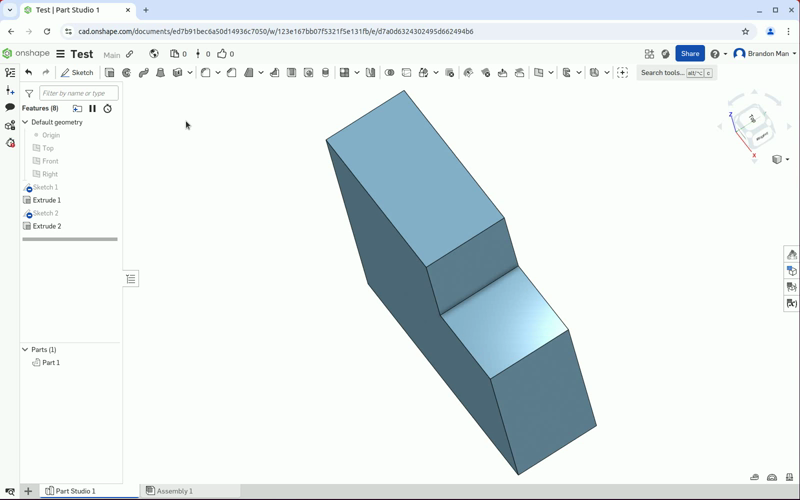
key(up, 2)
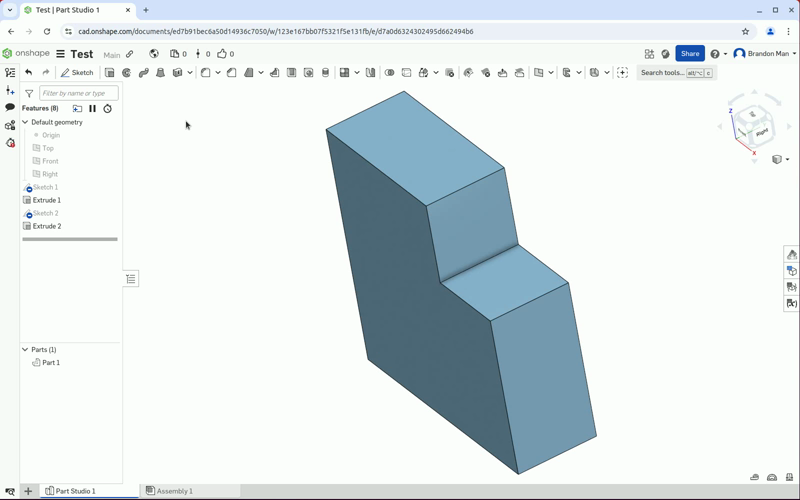
key(right, 2)
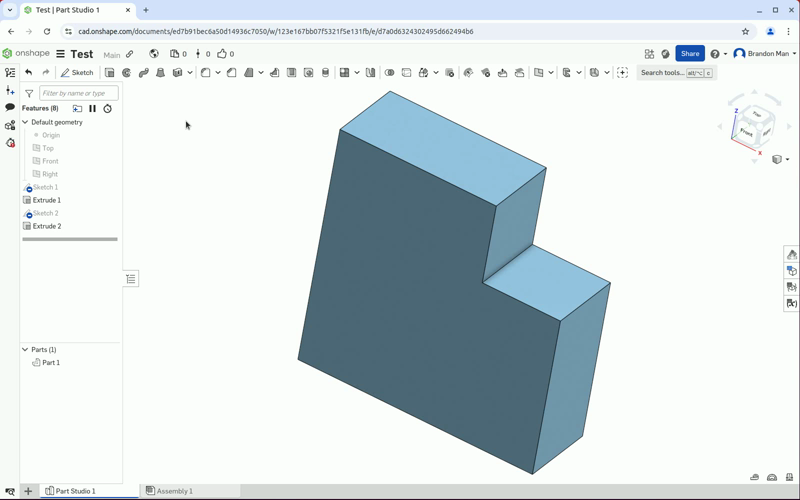
mouse_move(73, 189)
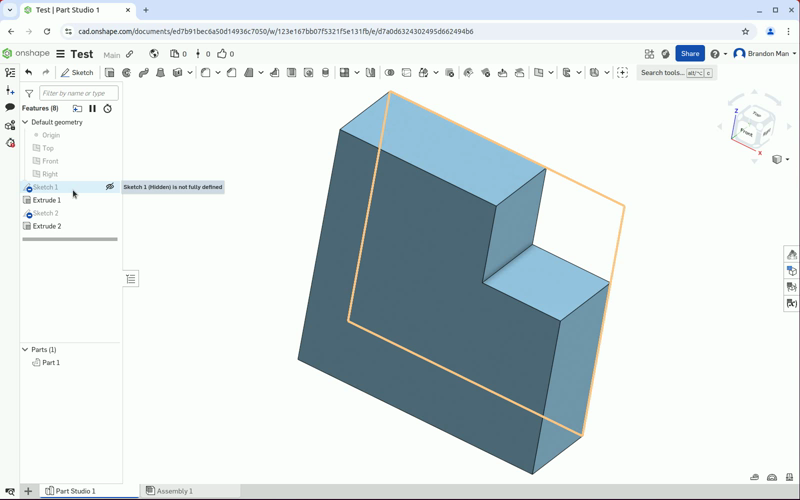
click(73, 189)